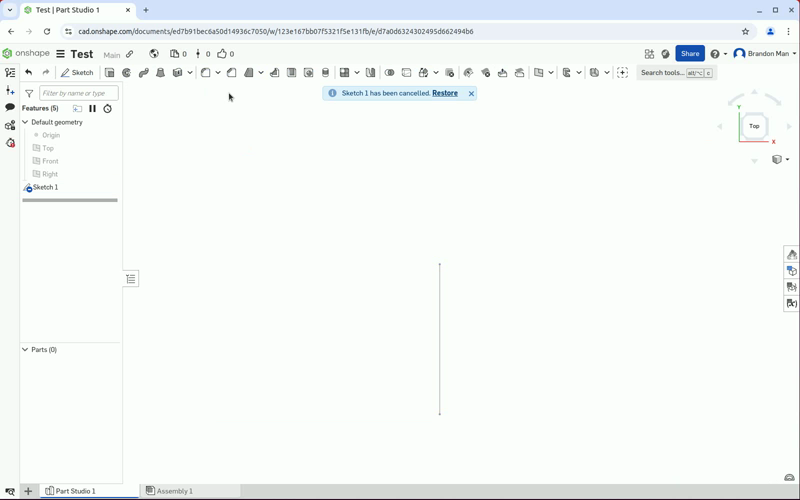
key(shift+h)
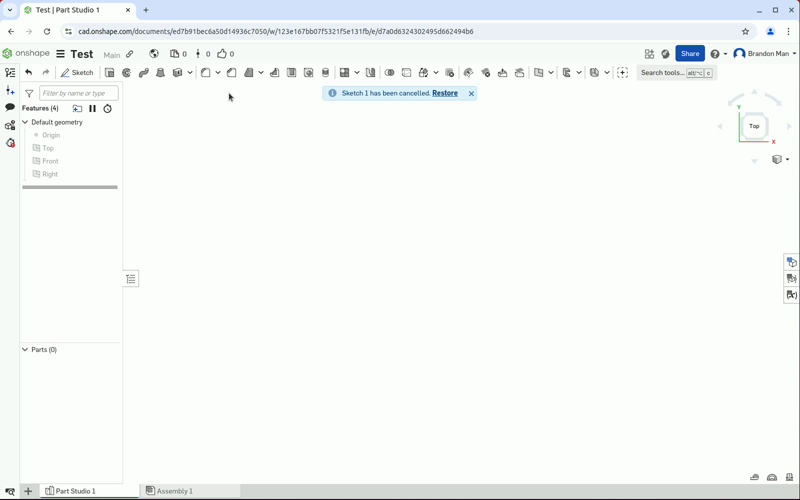
mouse_move(73, 352)
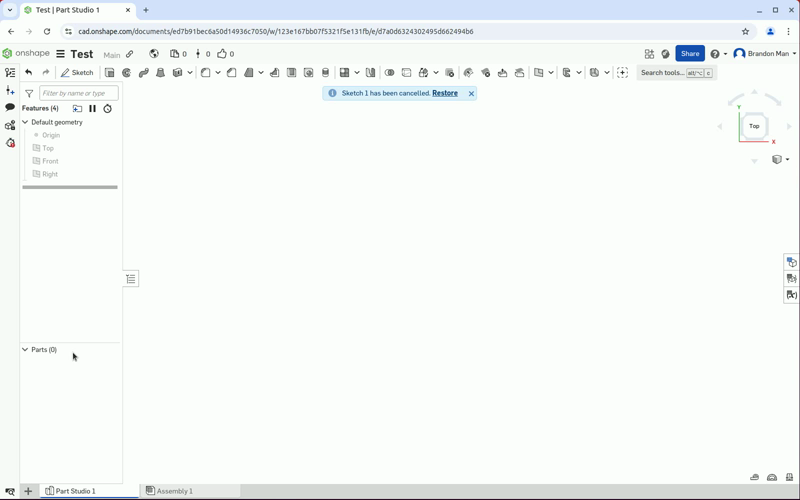
key(y)
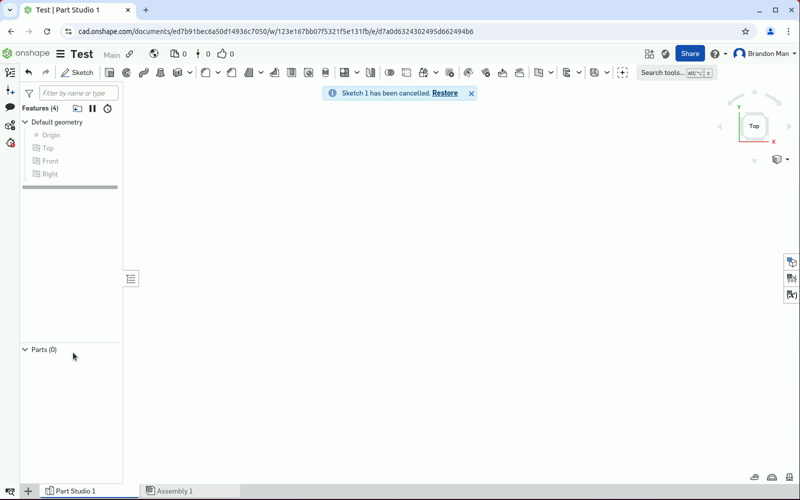
key(shift+p)
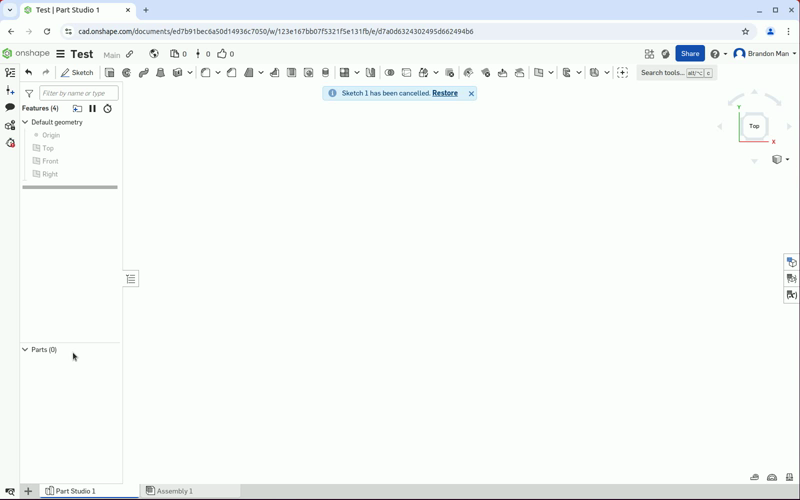
key(space)
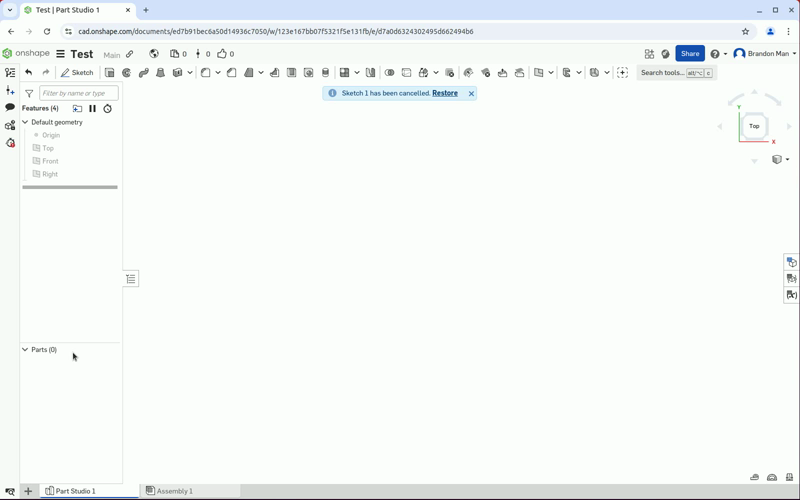
key_down(shift)
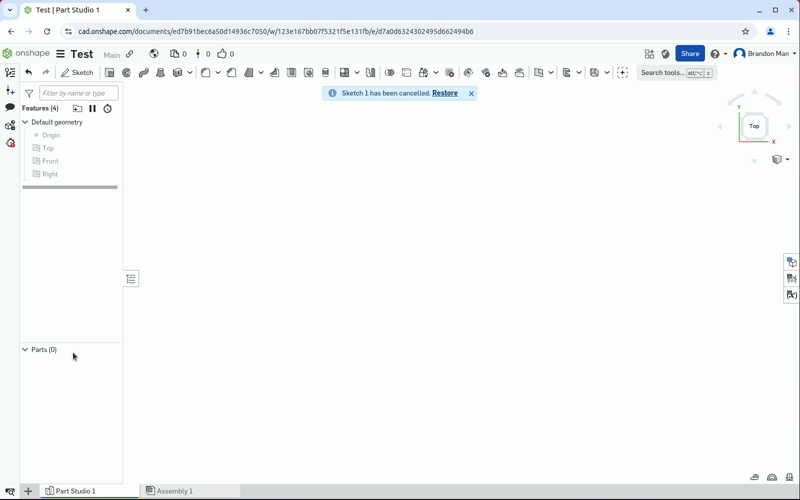
key(up)
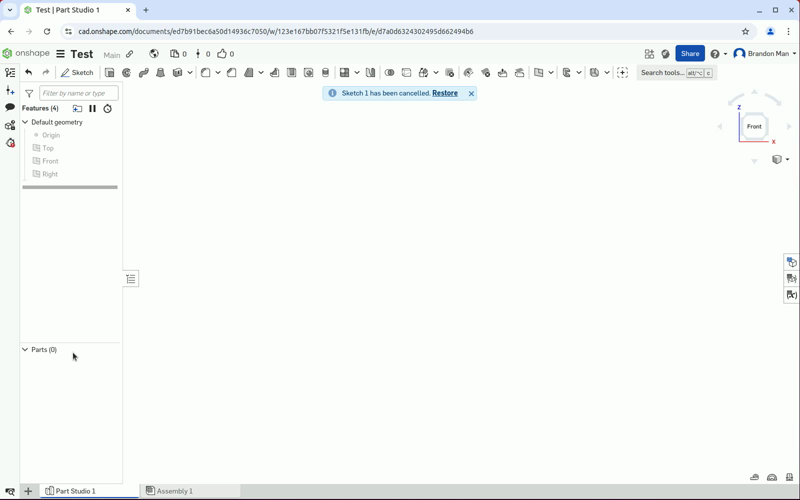
key_up(shift)
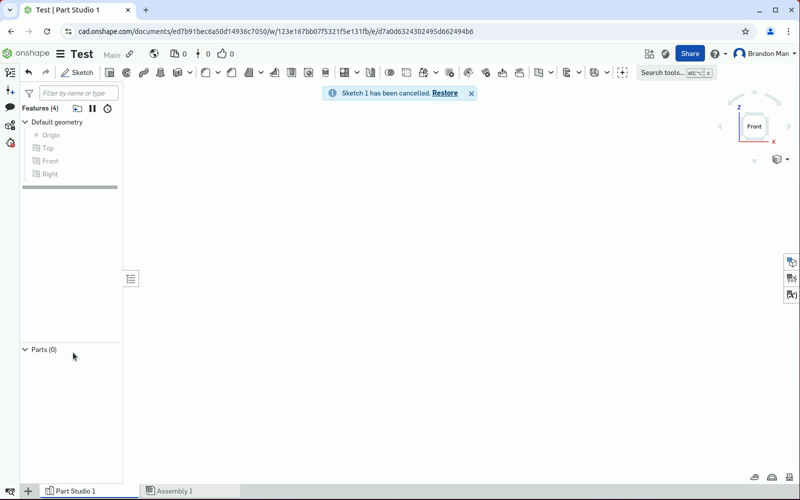
mouse_move(73, 352)
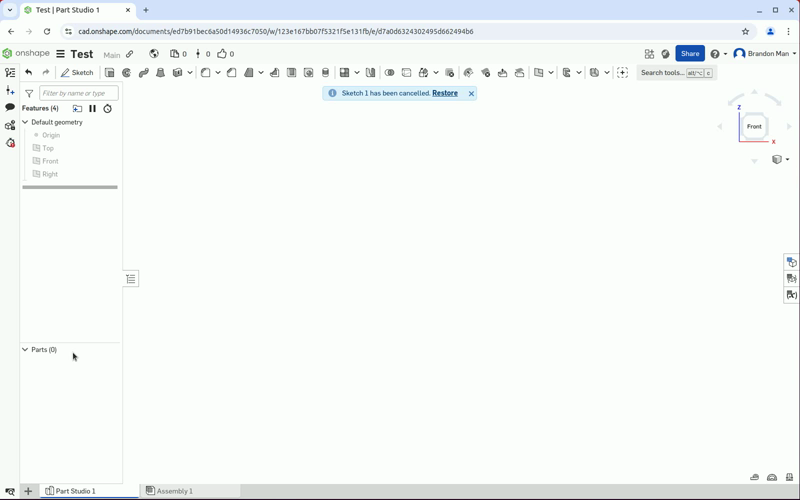
key(shift+y)
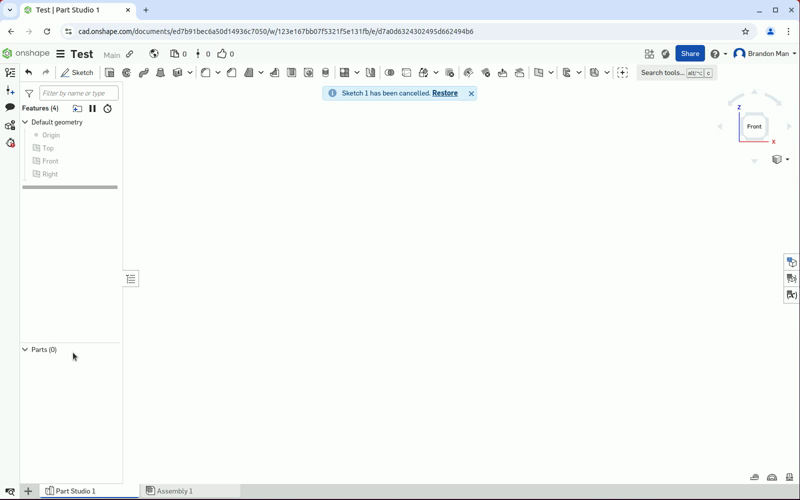
key(shift+s)
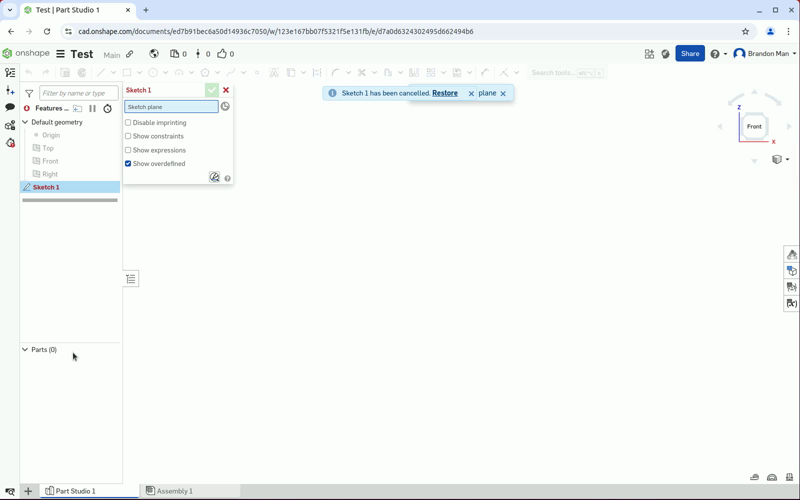
mouse_move(73, 163)
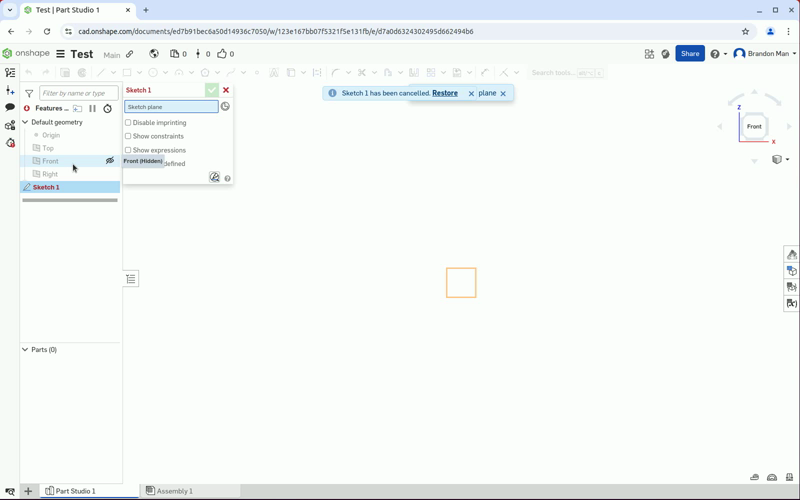
click(73, 163)
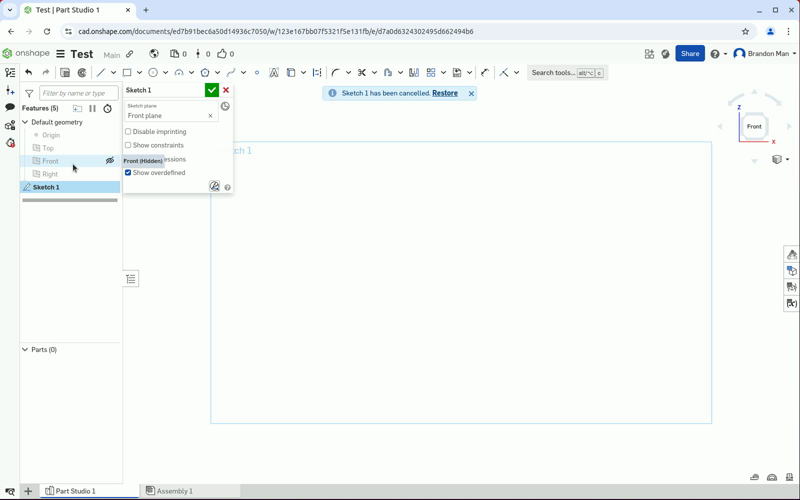
mouse_move(73, 352)
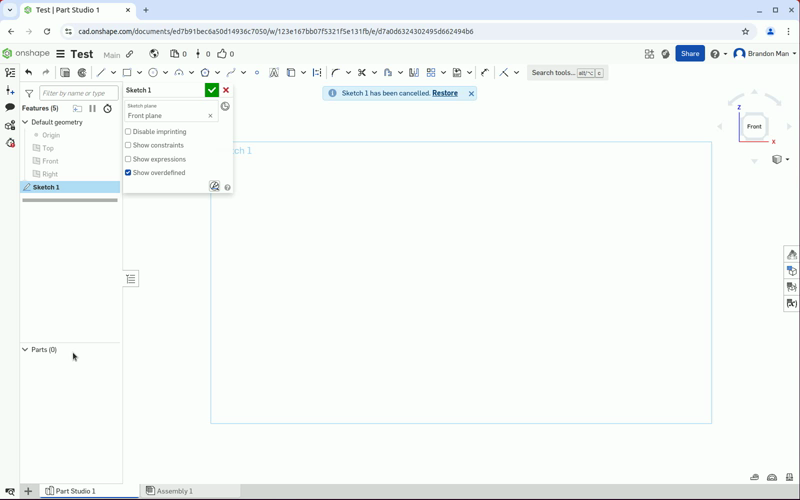
key(y)
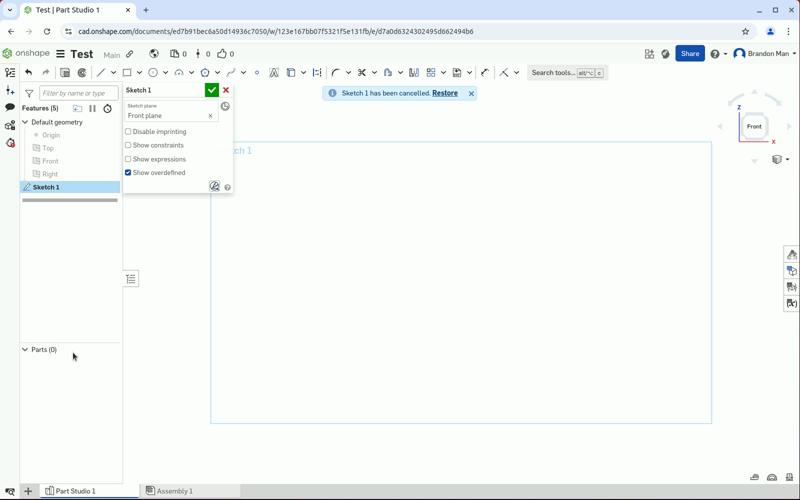
key(l)
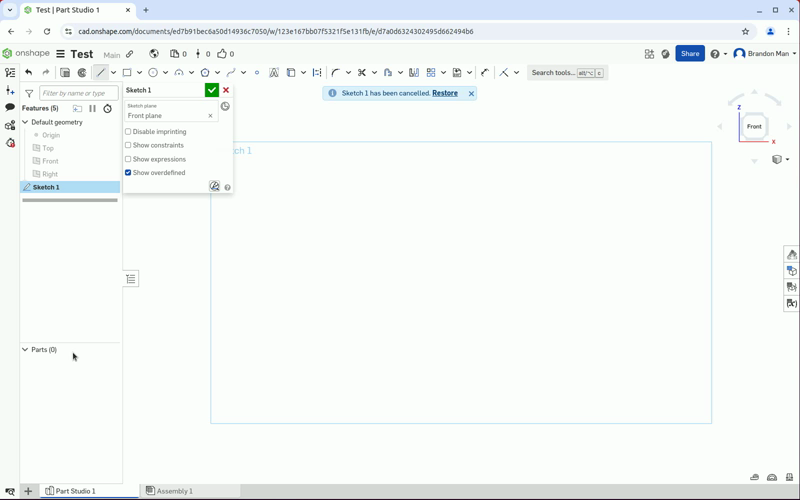
key_down(shift)
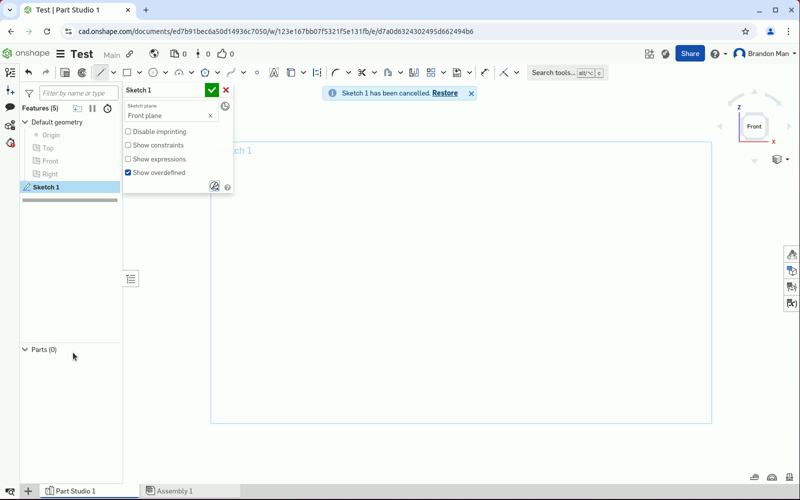
mouse_move(393, 270)
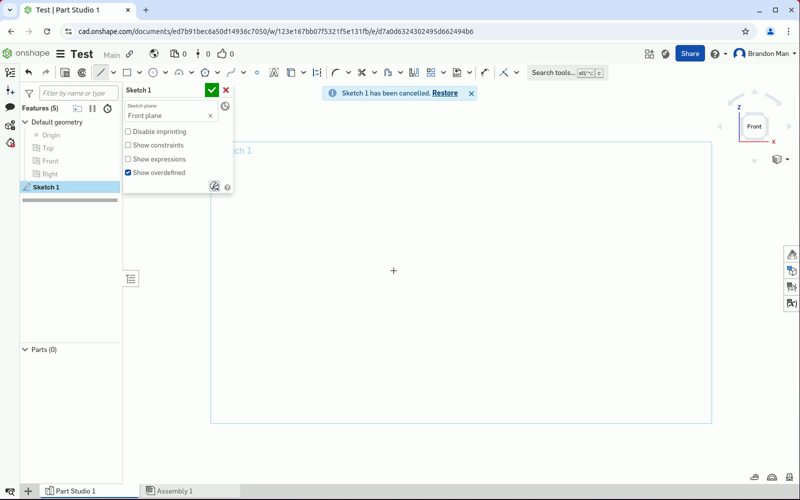
click(393, 270)
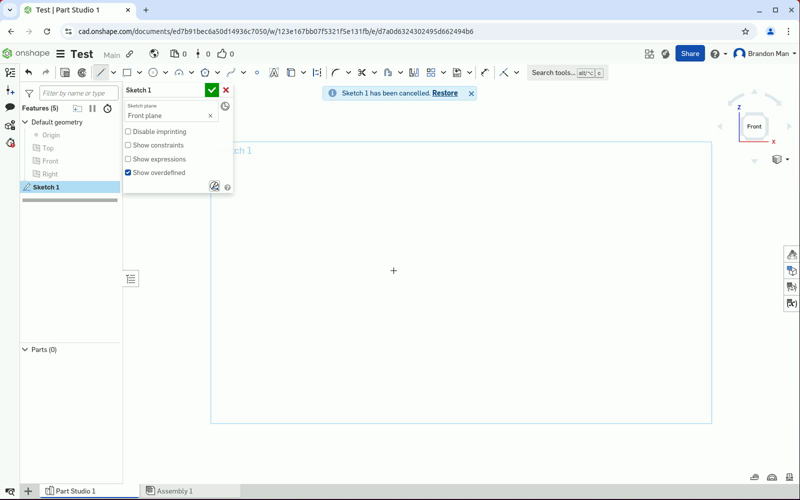
key_up(shift)
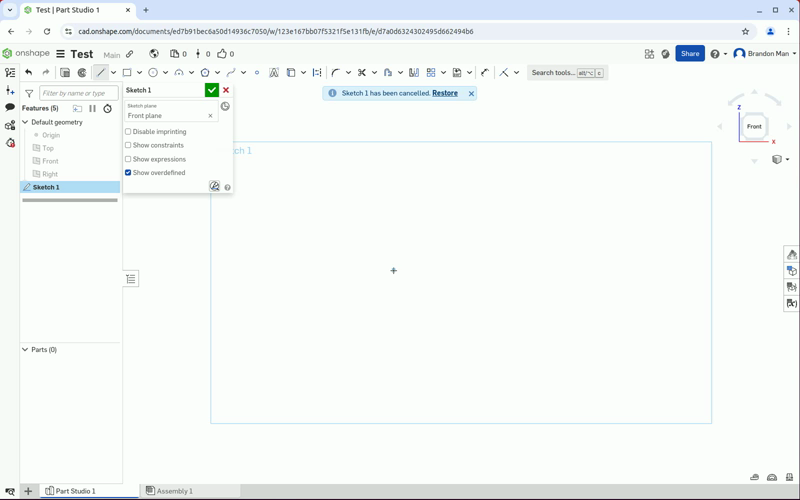
key_down(shift)
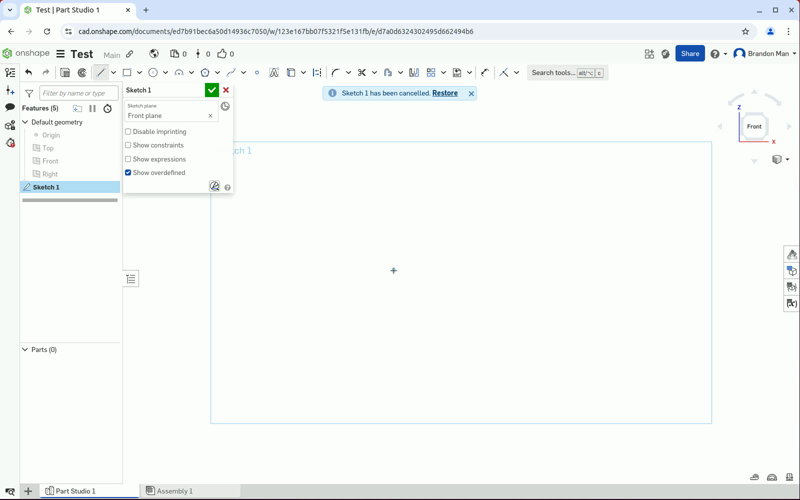
mouse_move(513, 270)
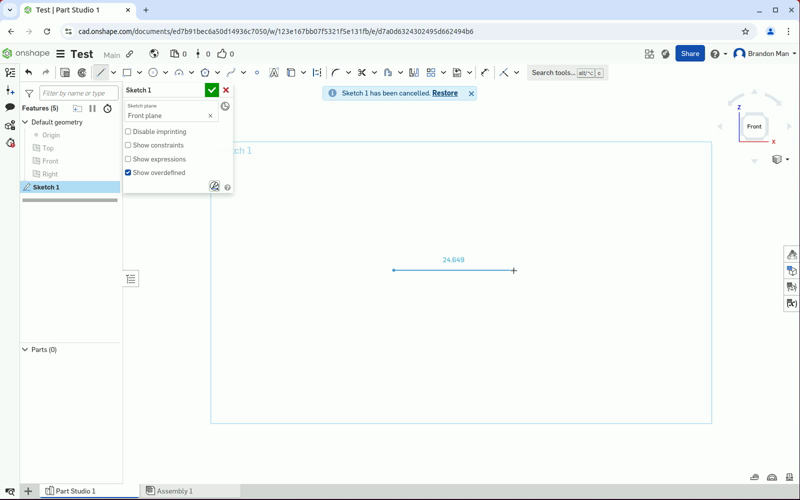
click(513, 270)
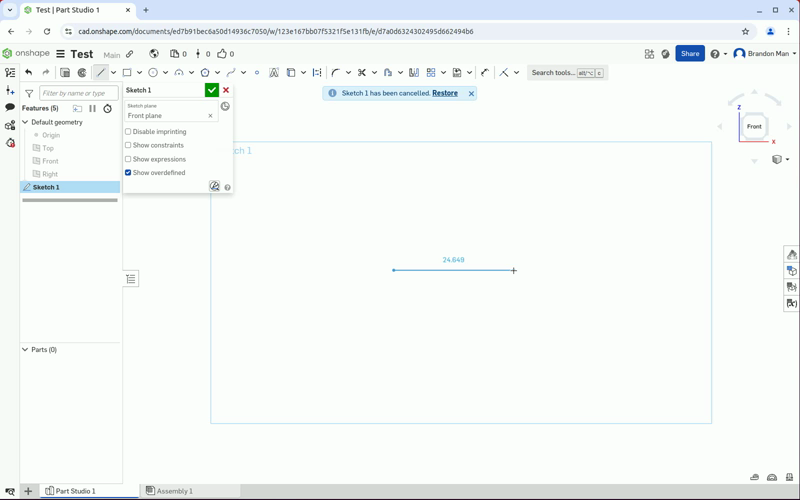
key_up(shift)
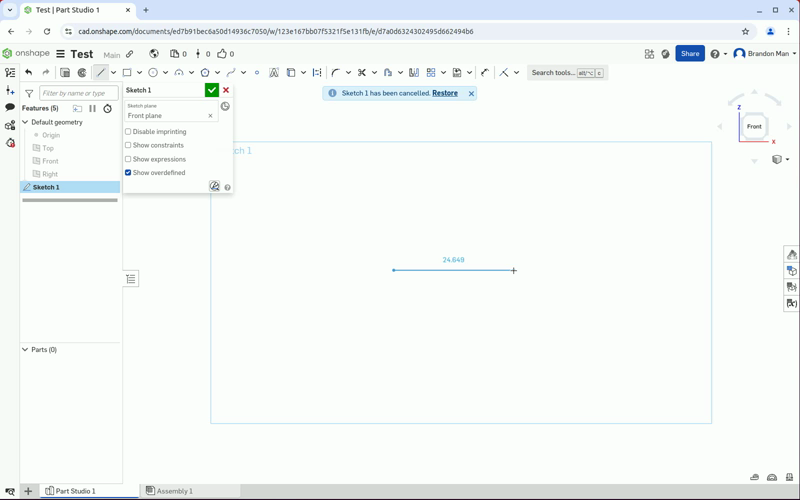
key_down(shift)
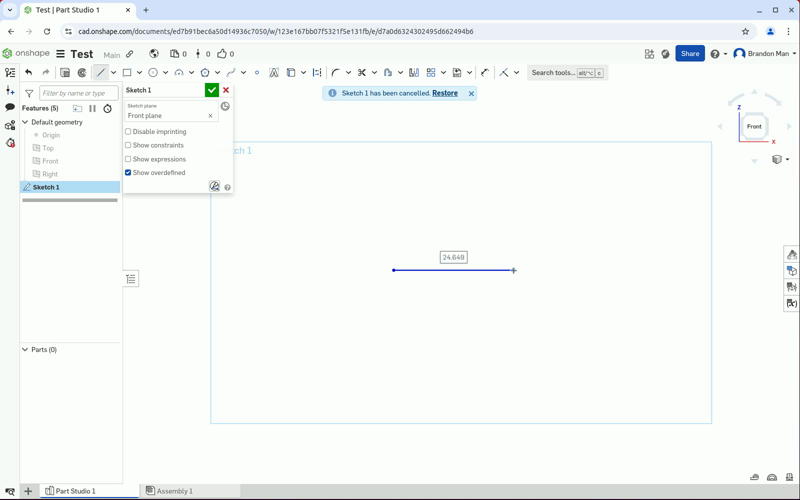
mouse_move(513, 170)
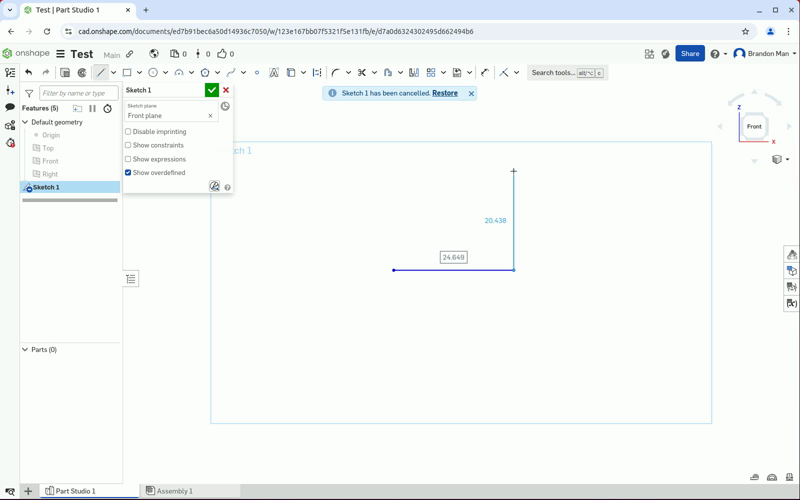
click(513, 170)
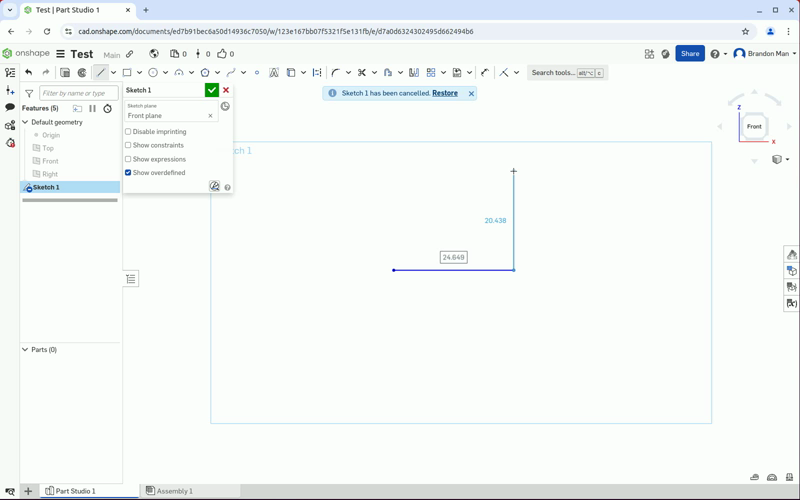
key_up(shift)
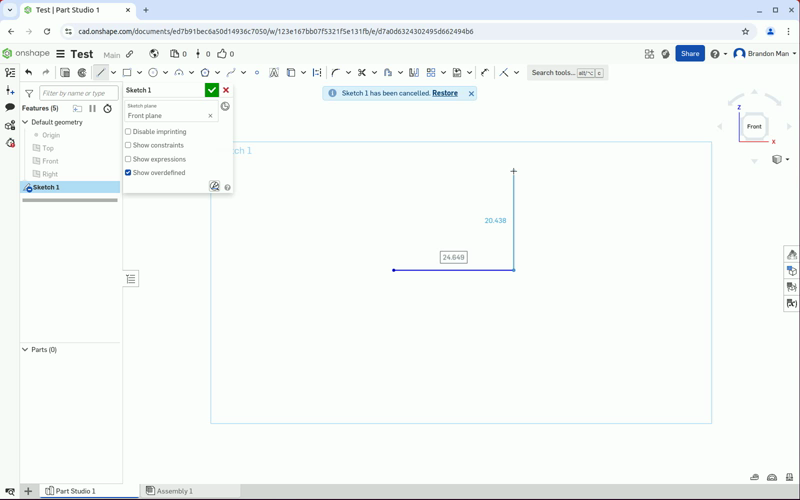
key_down(shift)
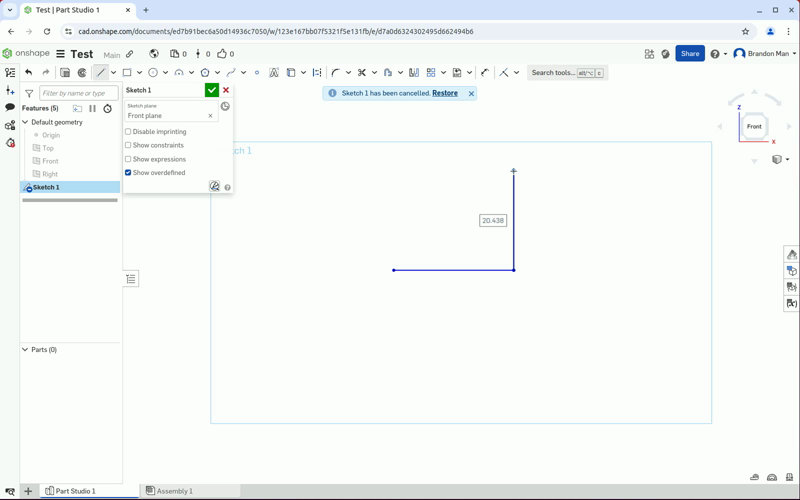
mouse_move(393, 170)
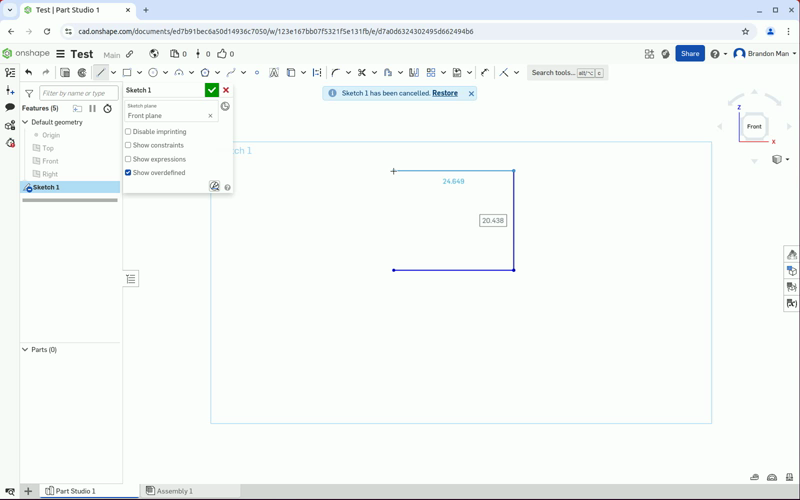
click(393, 170)
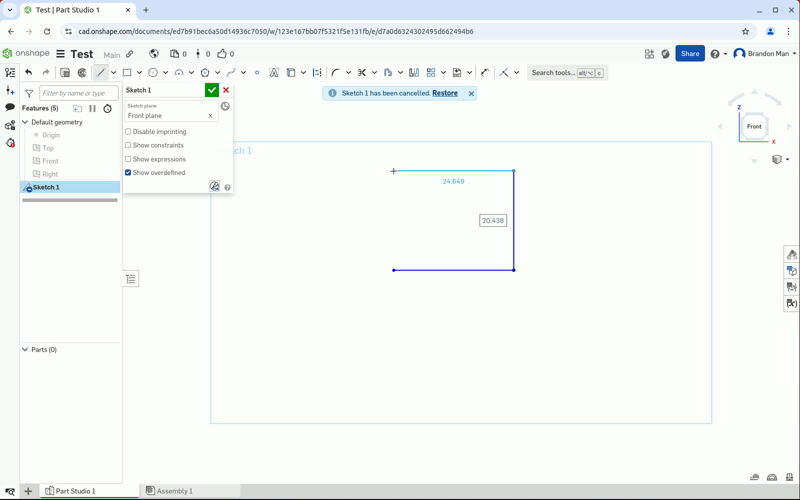
key_up(shift)
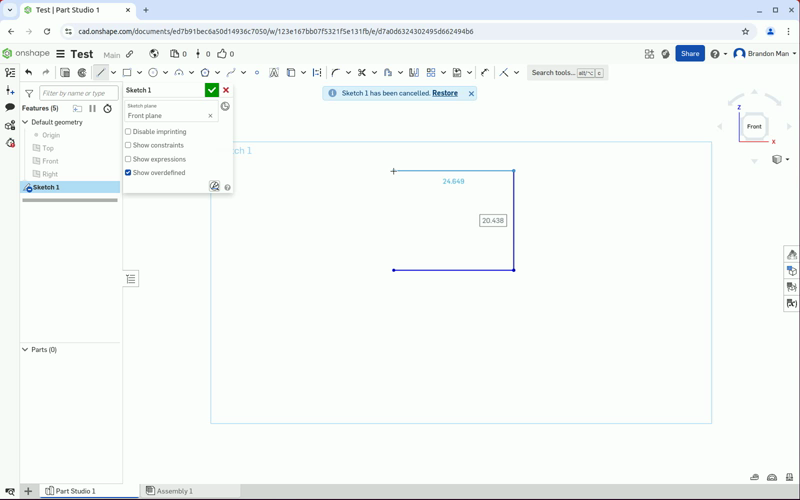
key_down(shift)
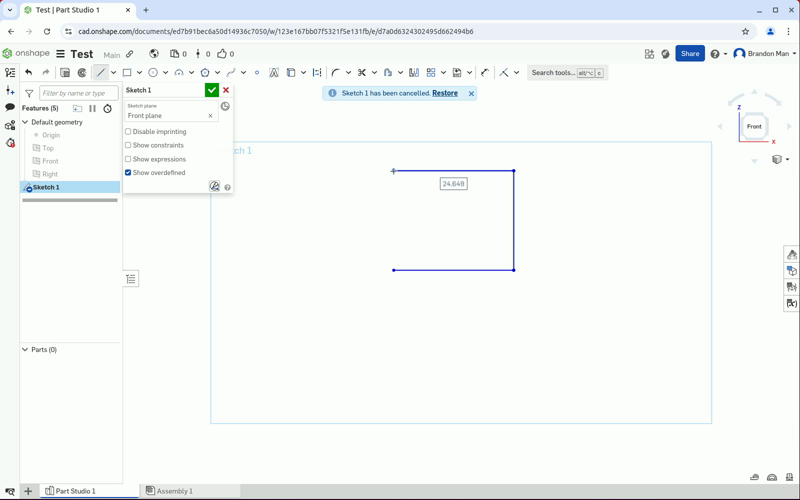
mouse_move(393, 270)
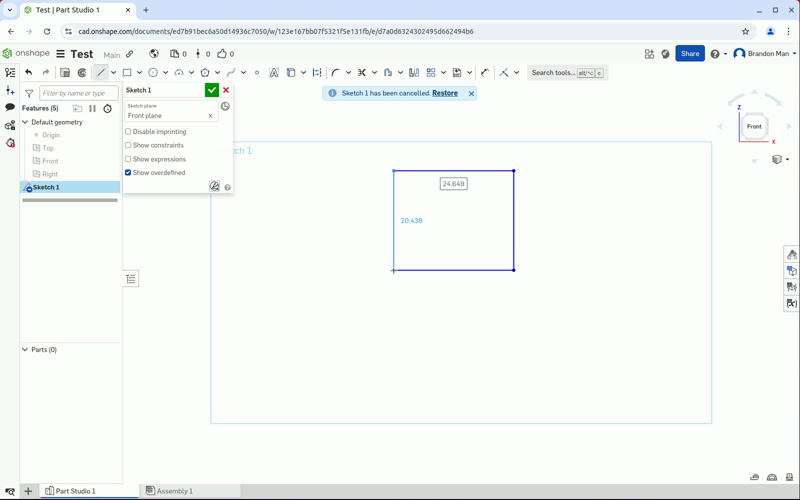
key_up(shift)
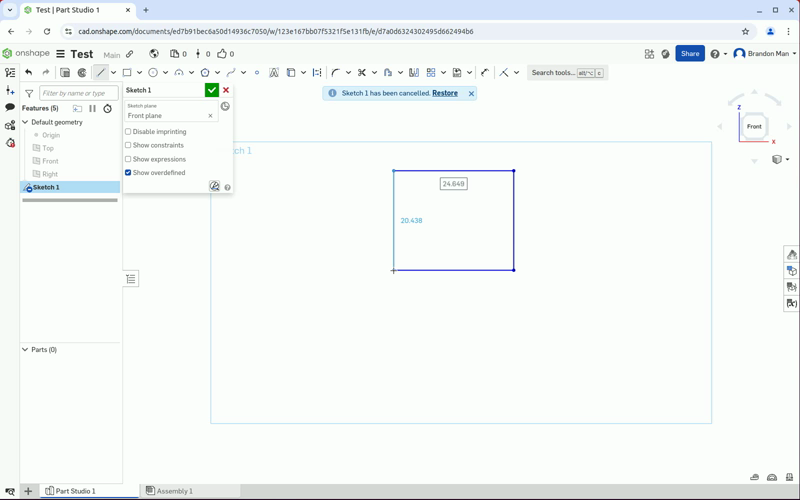
click(393, 270)
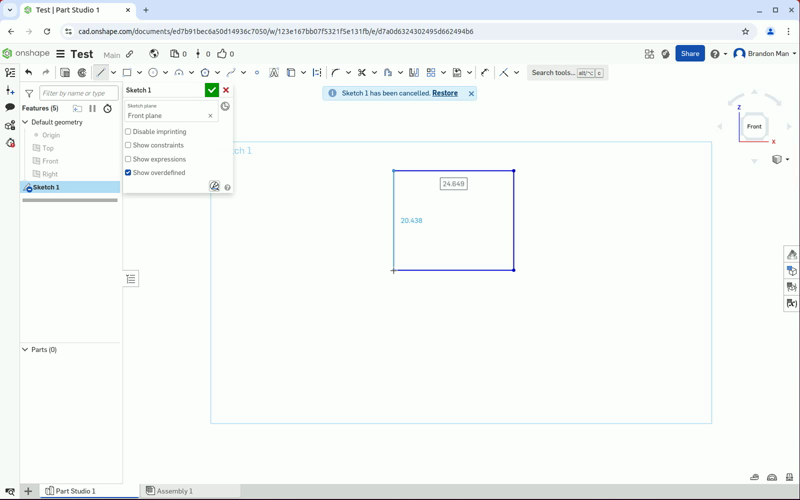
key(esc)
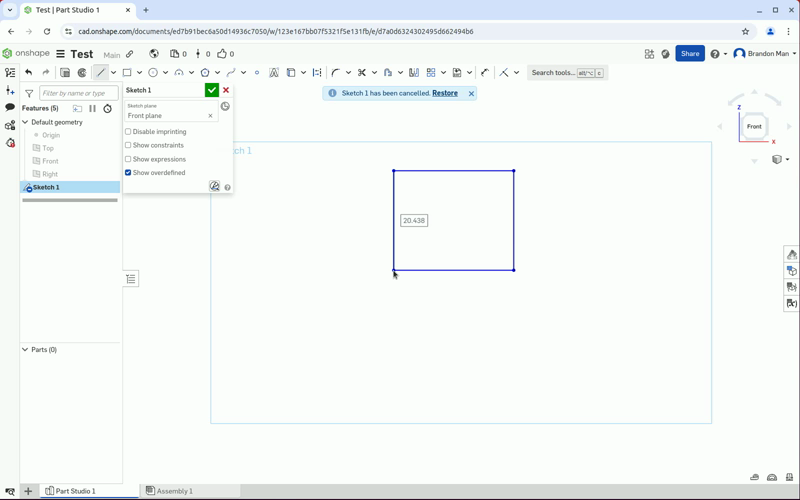
mouse_move(411, 250)
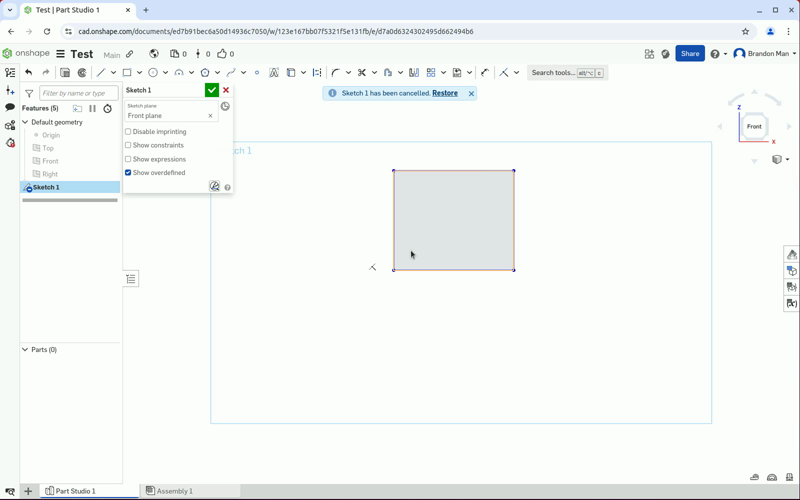
click(411, 250)
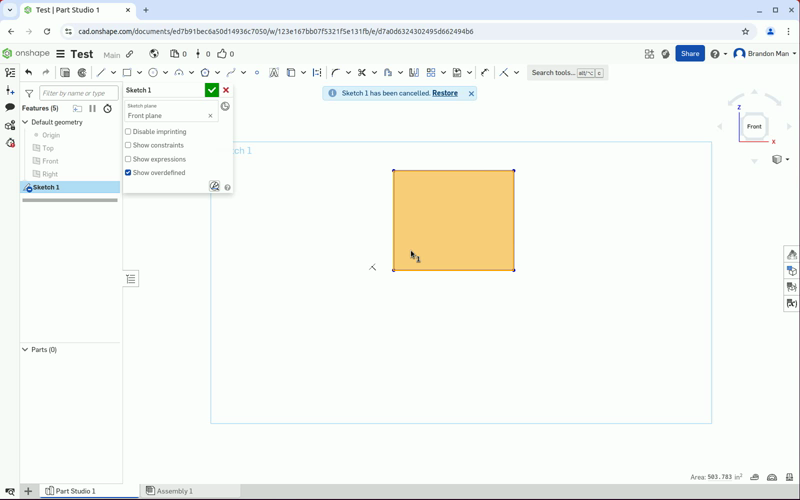
mouse_move(73, 352)
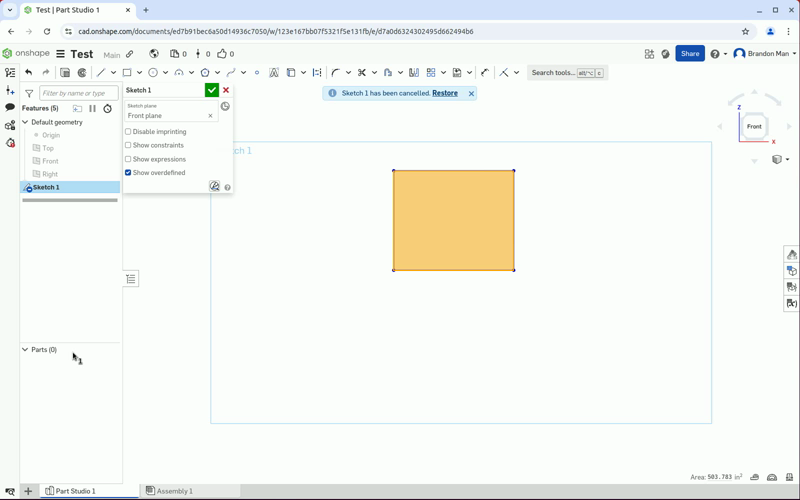
key(shift+y)
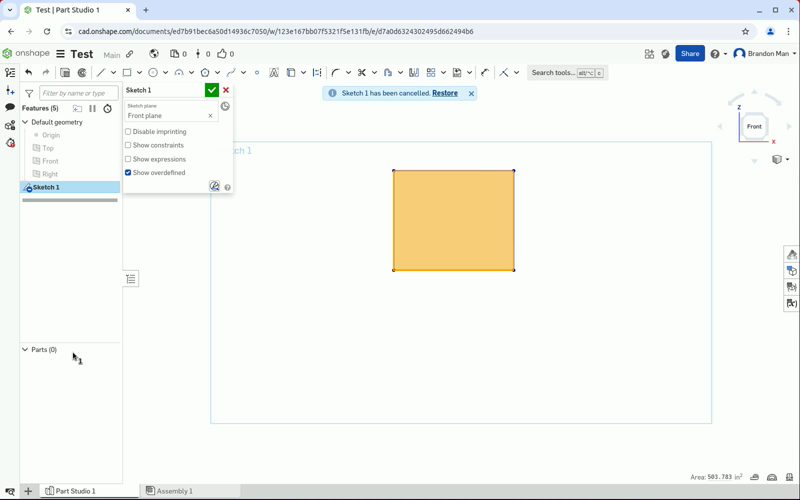
key(shift+e)
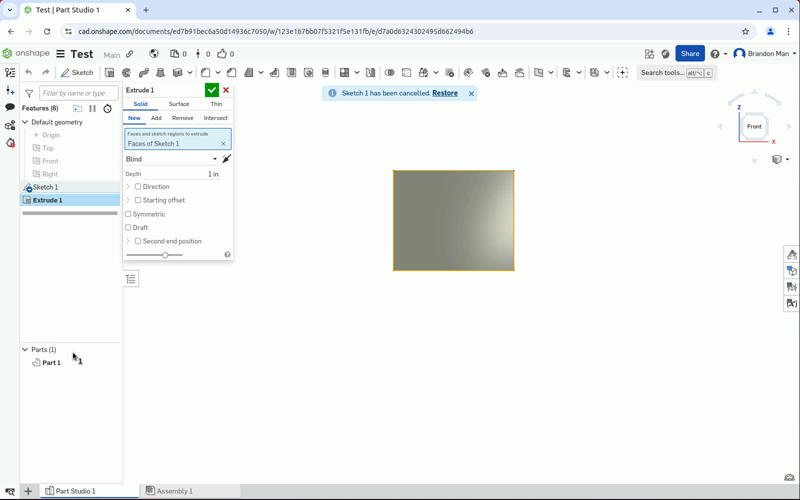
mouse_move(143, 106)
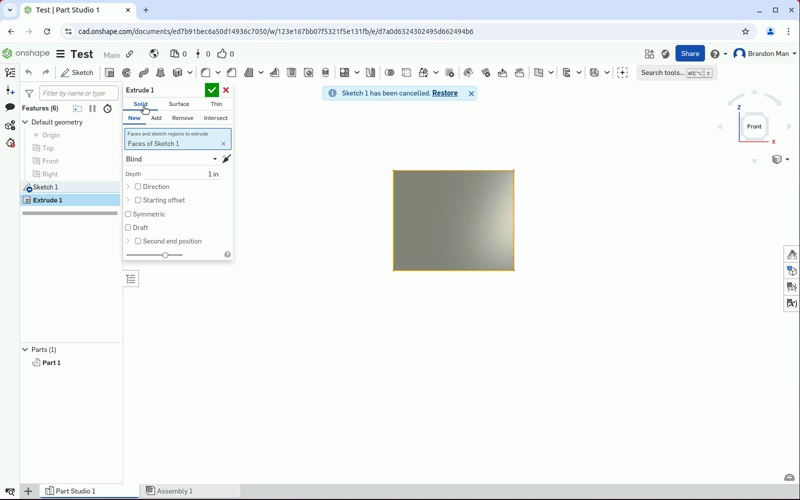
click(143, 106)
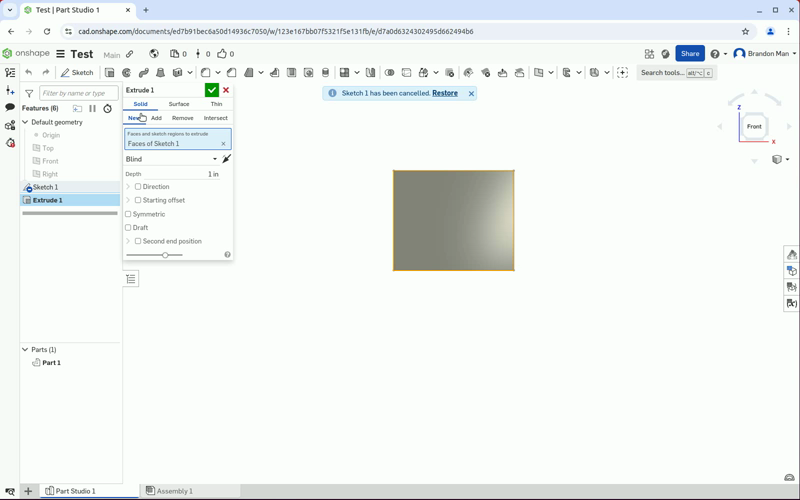
mouse_move(137, 120)
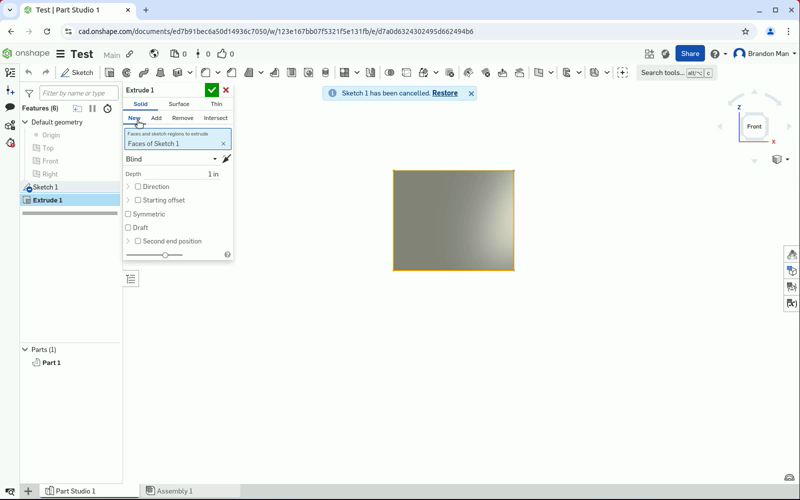
click(137, 120)
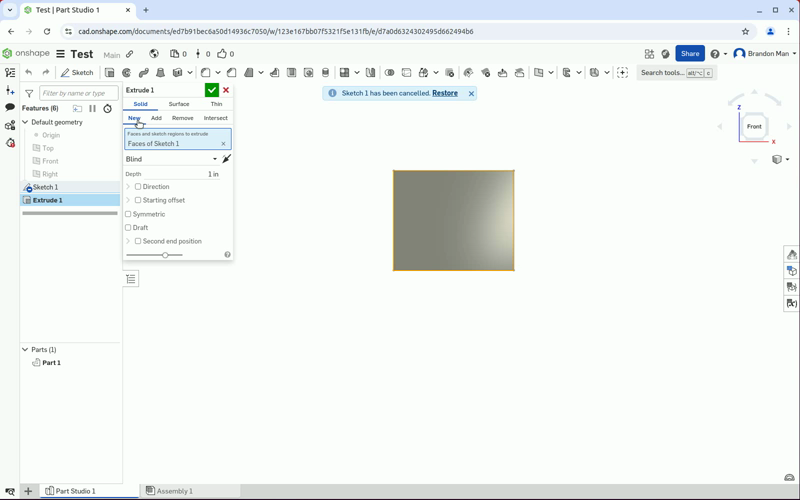
key(tab, 4)
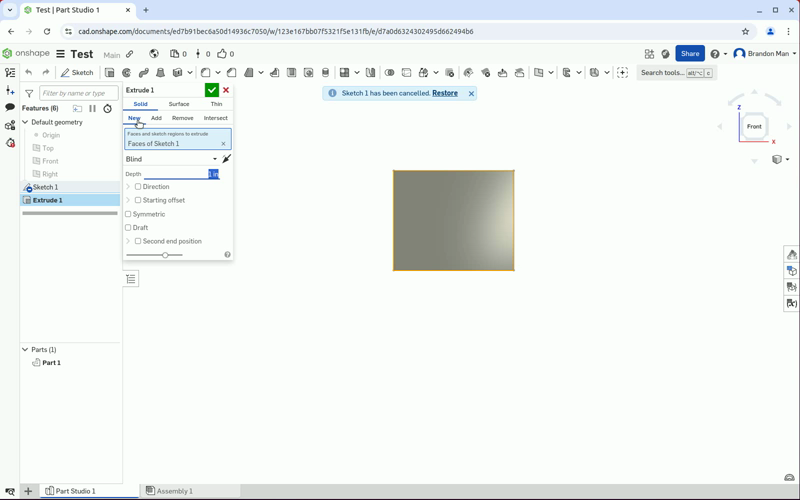
text(16.368)
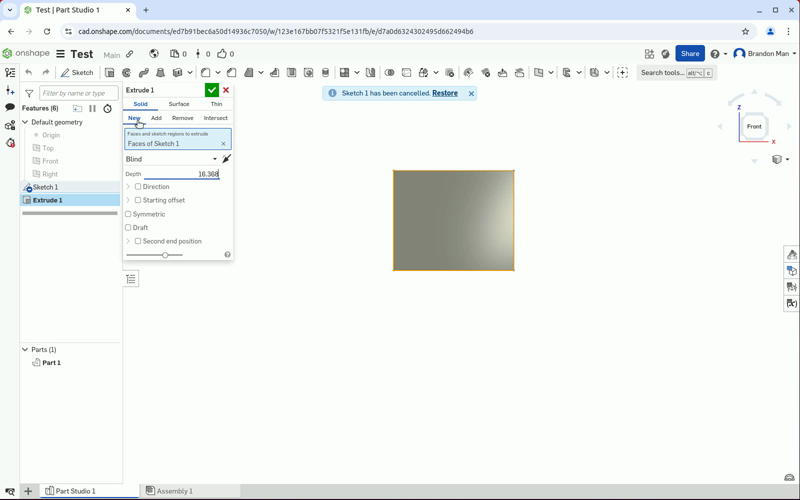
key(enter)
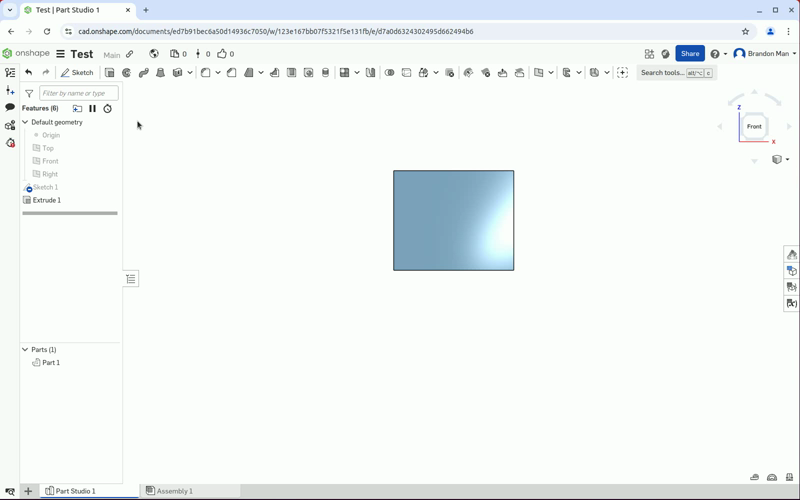
key(shift+h)
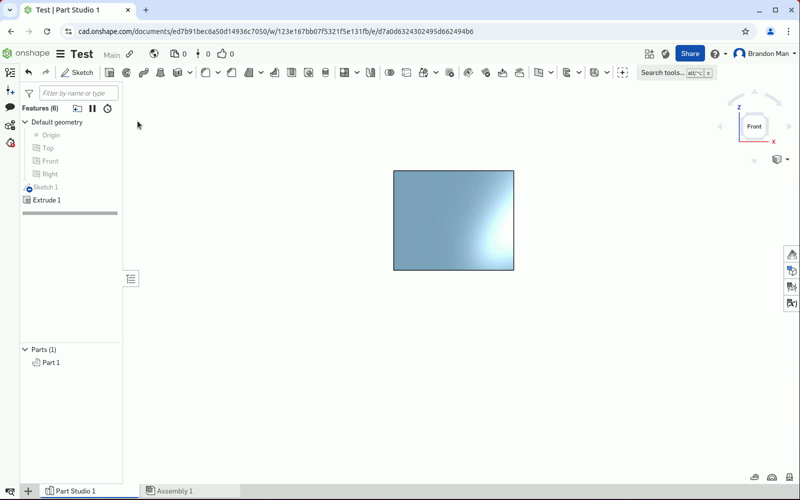
key(shift+h)
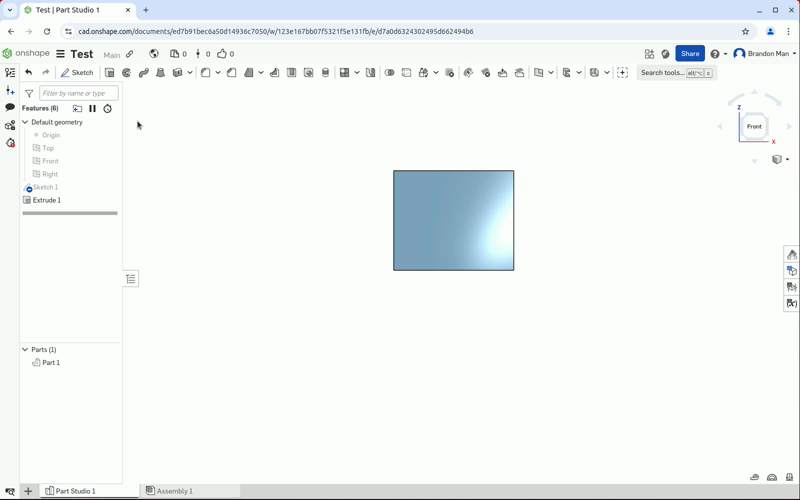
mouse_move(73, 189)
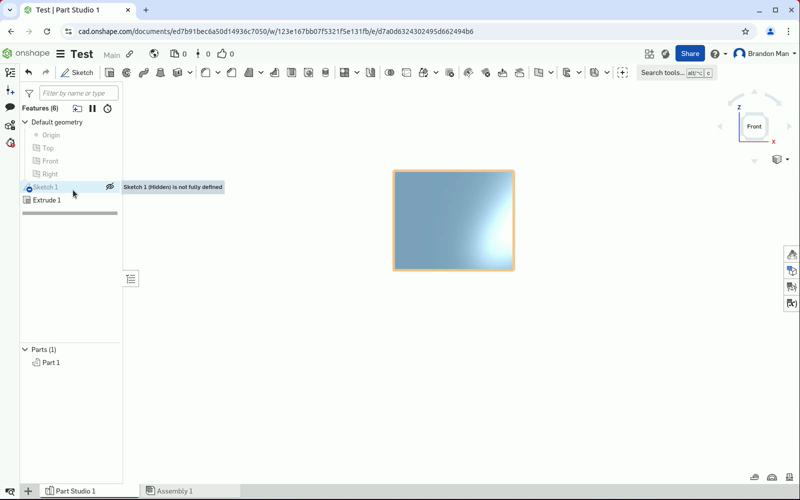
click(73, 189)
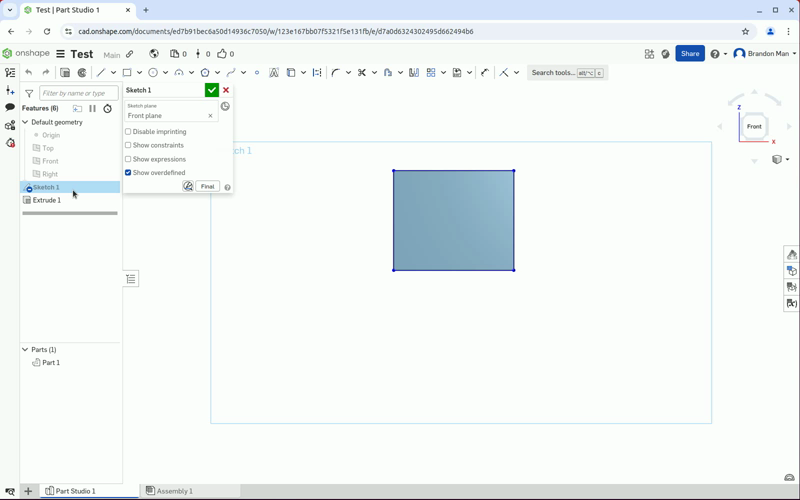
mouse_move(229, 92)
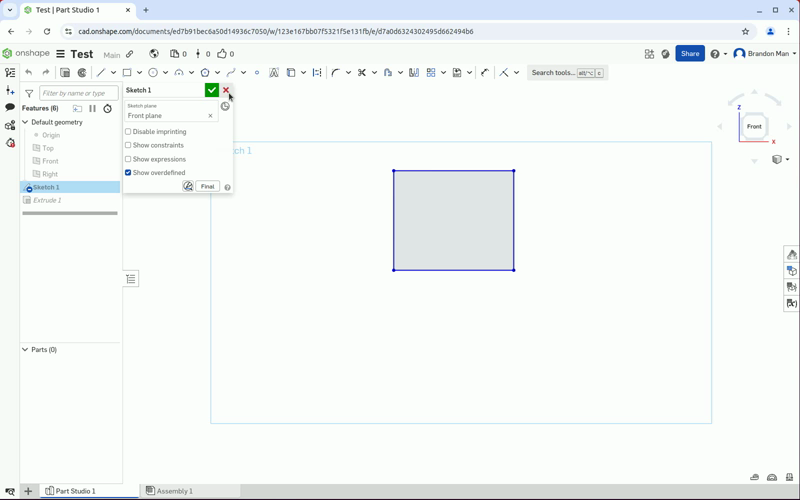
click(229, 92)
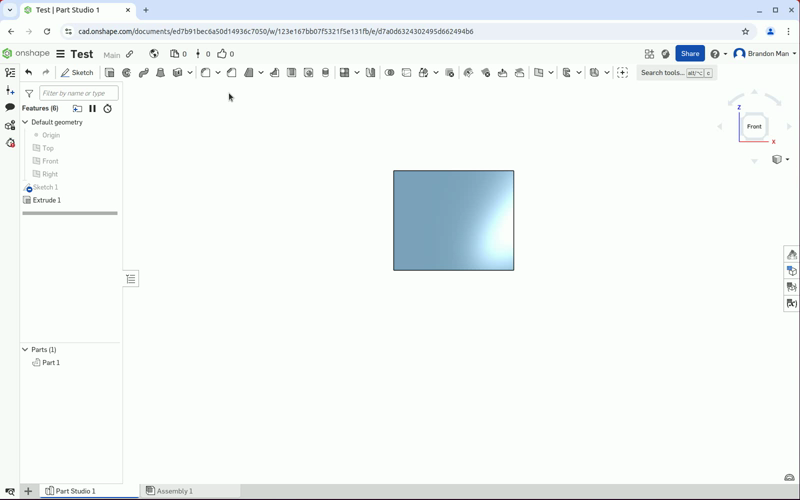
mouse_move(73, 352)
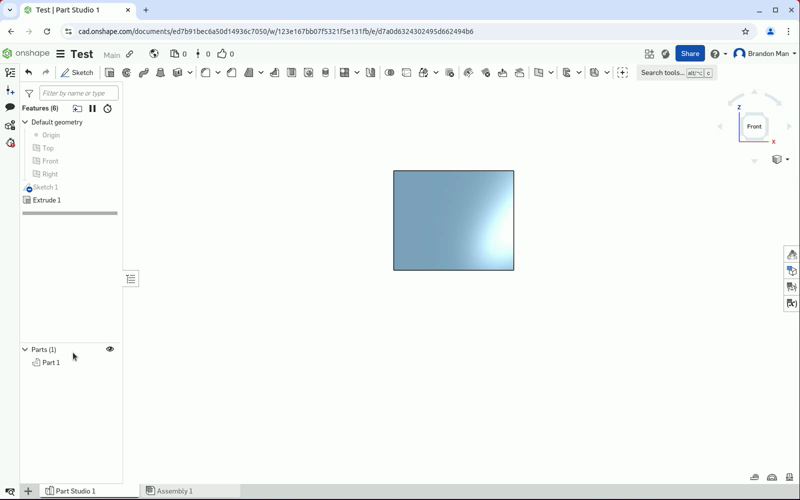
key(y)
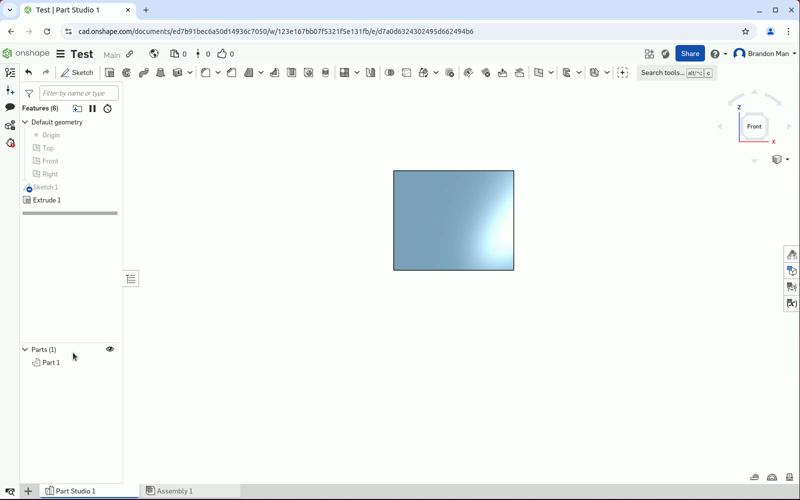
key(shift+p)
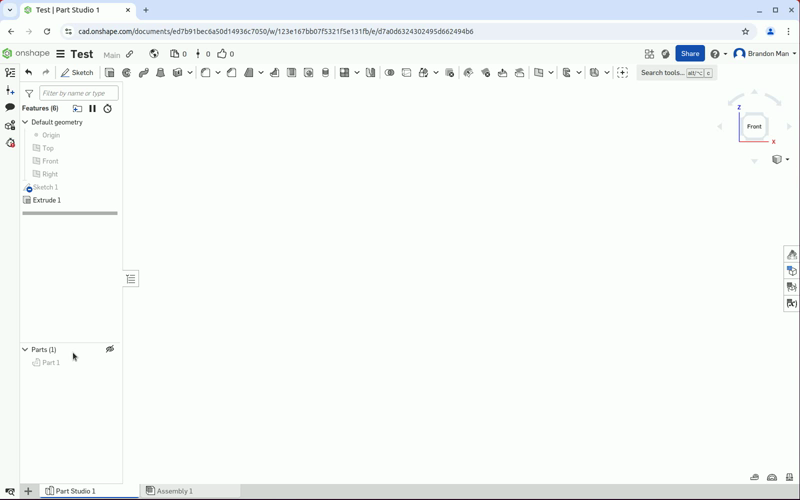
key(space)
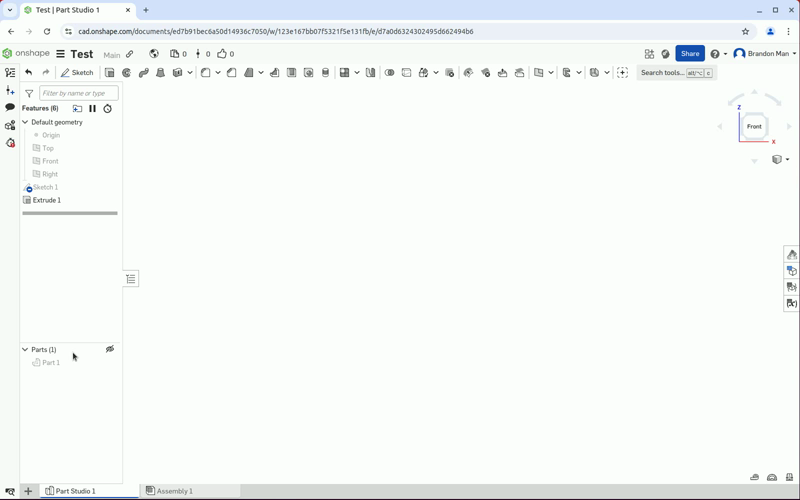
key_down(shift)
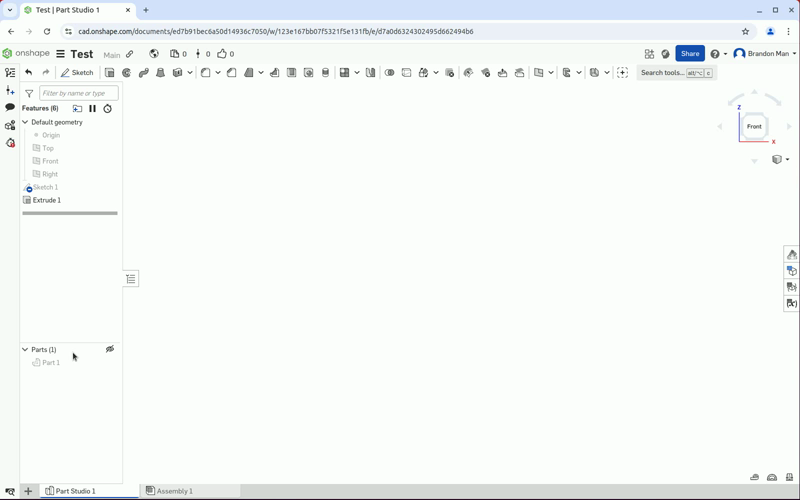
key(left)
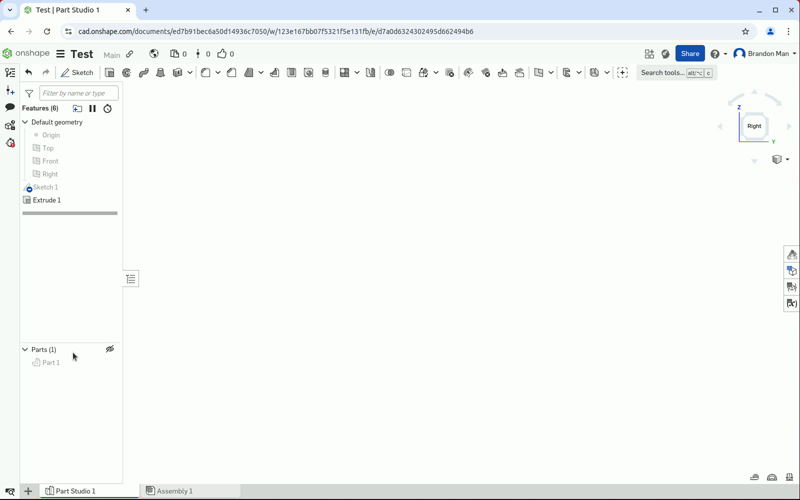
key_up(shift)
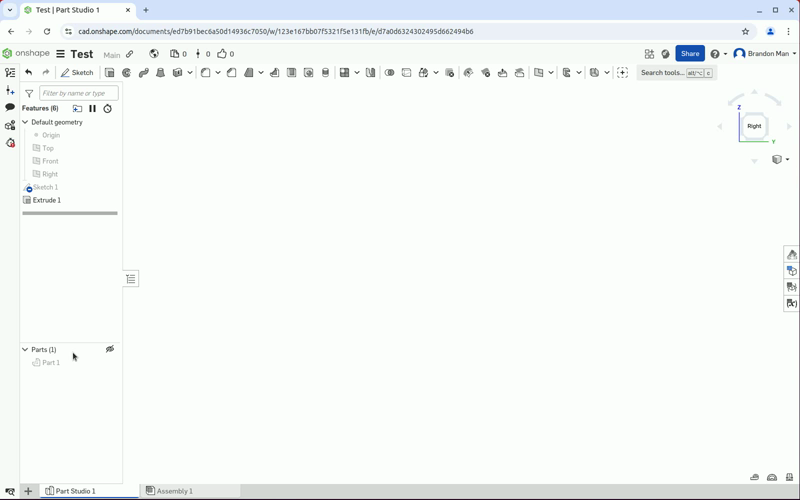
mouse_move(73, 352)
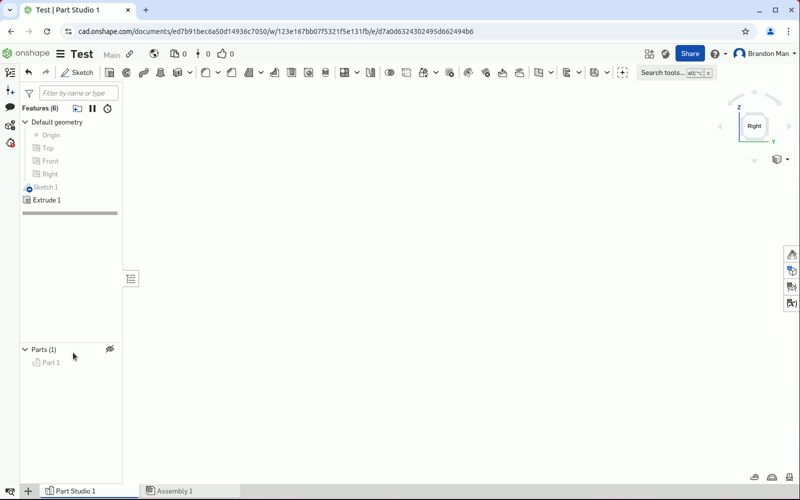
key(shift+y)
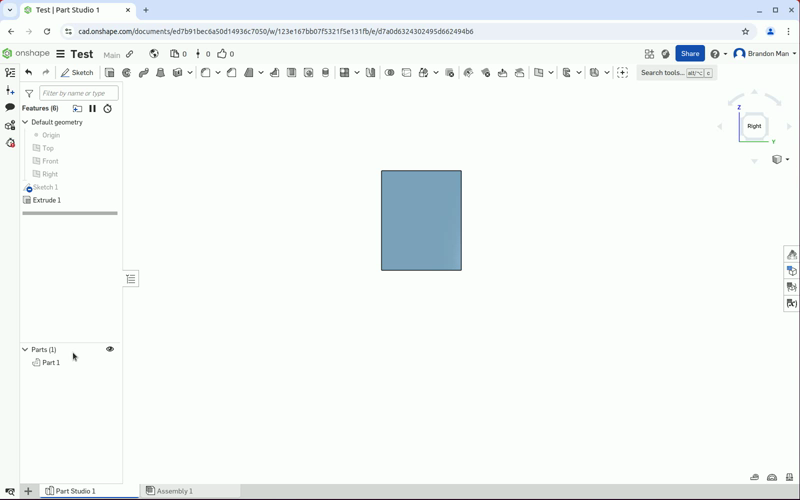
mouse_move(541, 75)
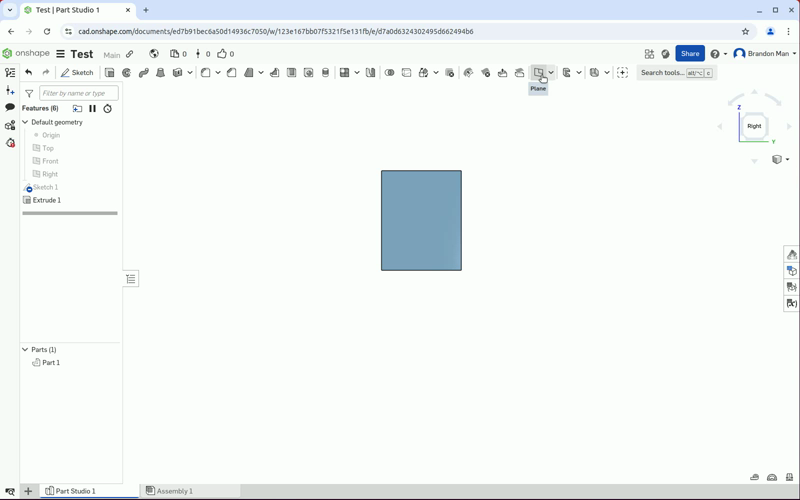
click(541, 75)
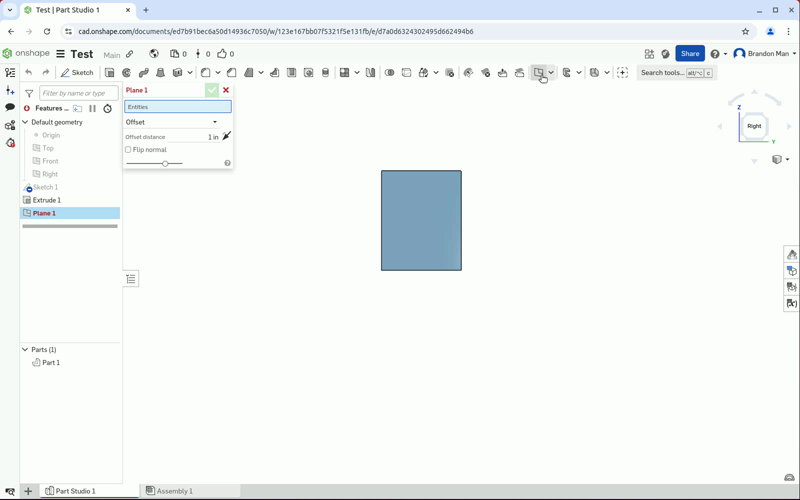
mouse_move(73, 176)
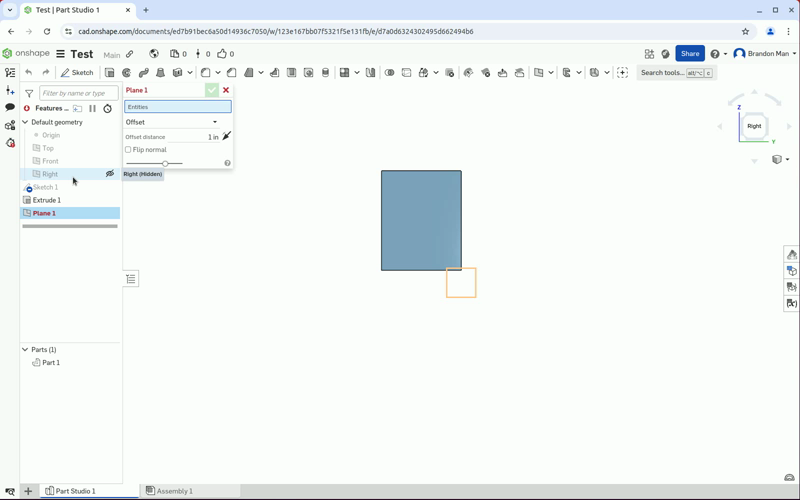
click(73, 176)
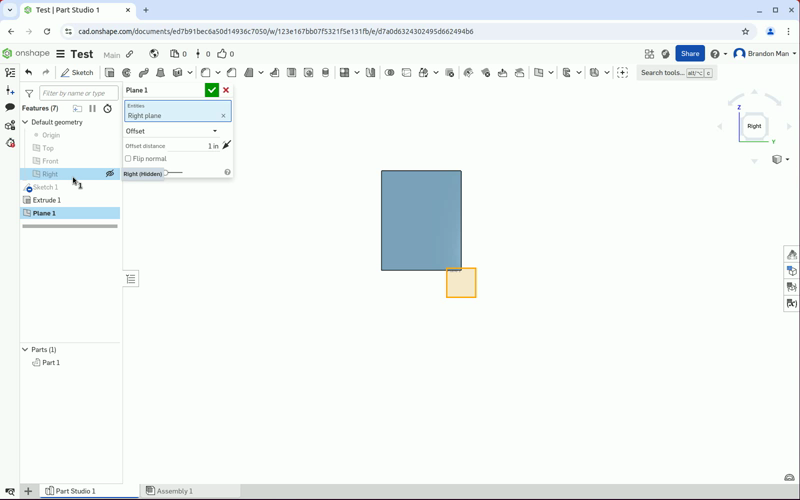
key(tab, 2)
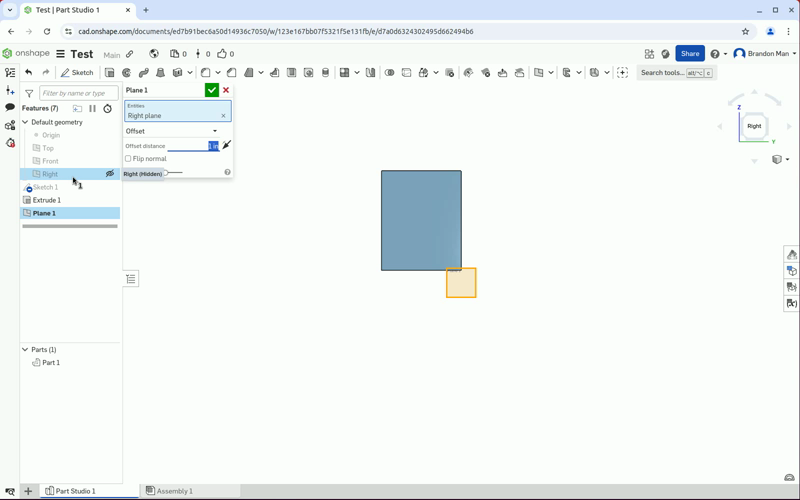
text(10.845)
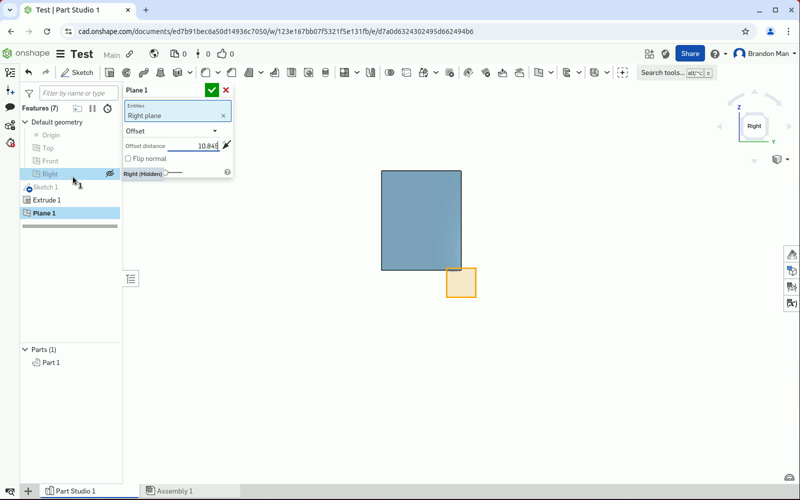
key(enter, 2)
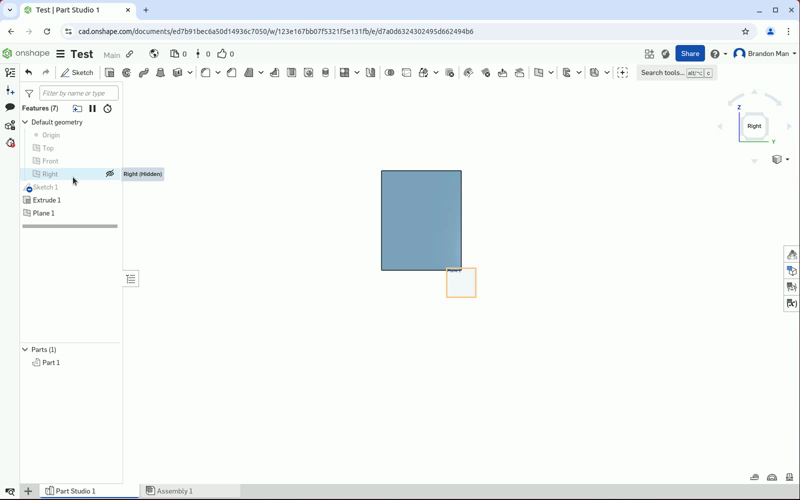
key(shift+s)
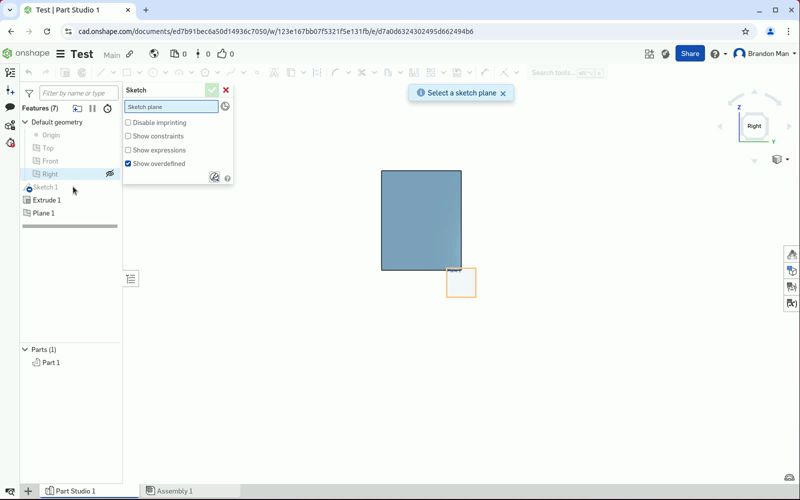
mouse_move(73, 215)
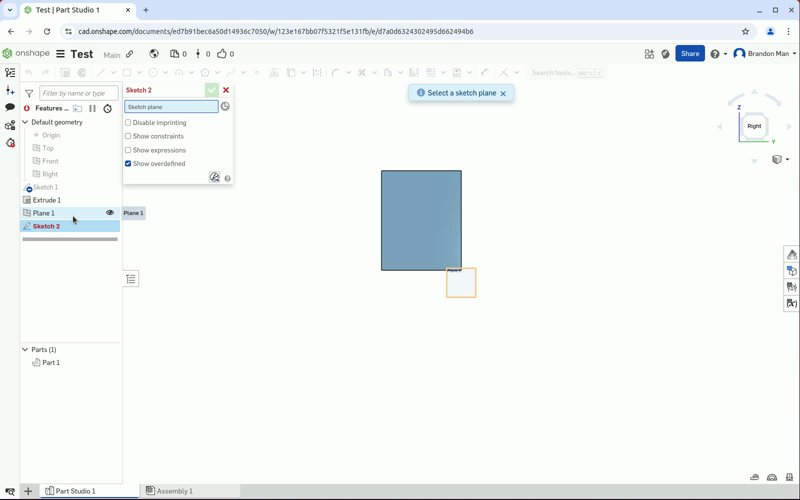
click(73, 215)
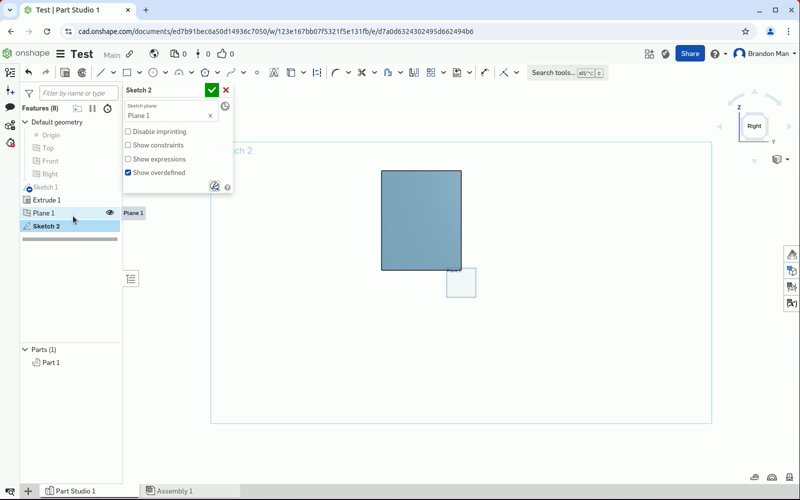
mouse_move(73, 352)
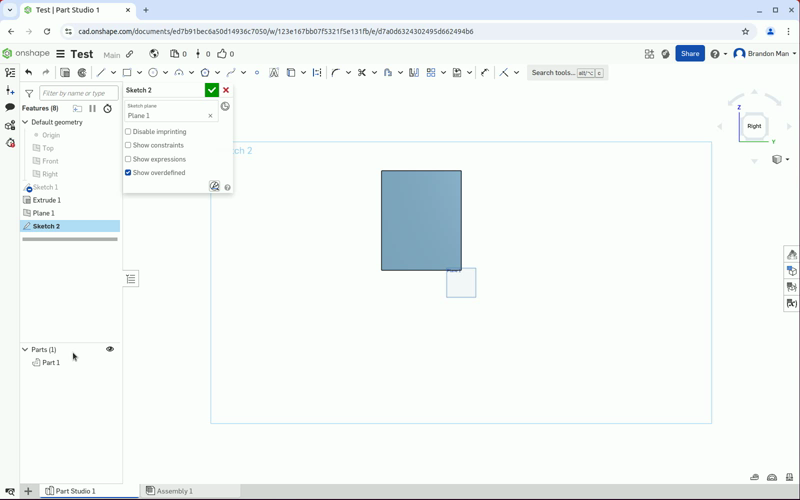
key(y)
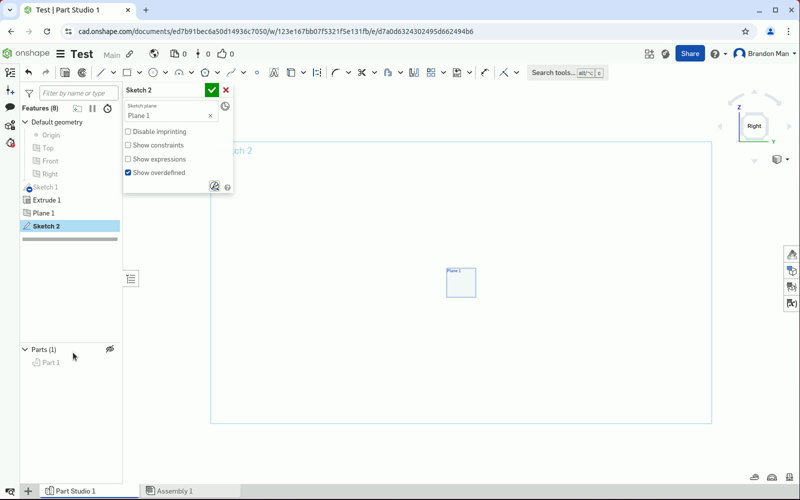
key(l)
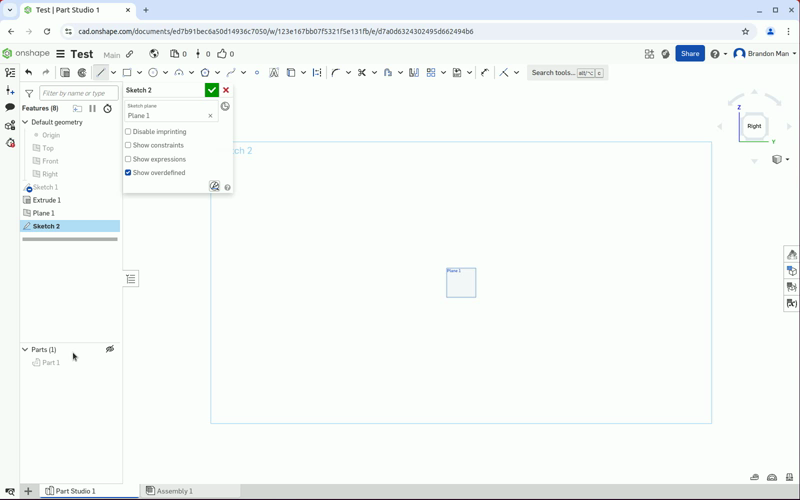
key_down(shift)
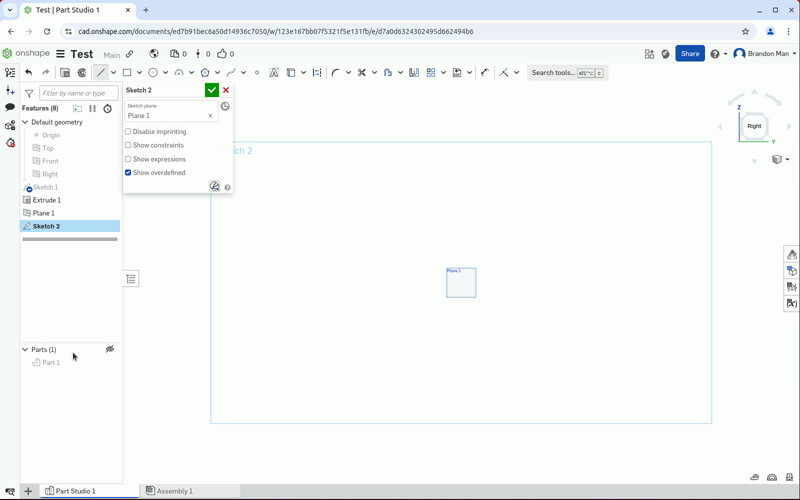
mouse_move(380, 250)
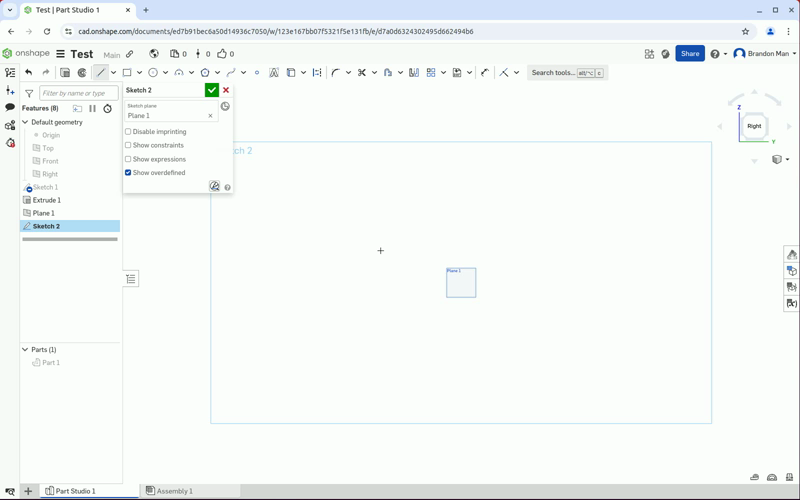
click(380, 250)
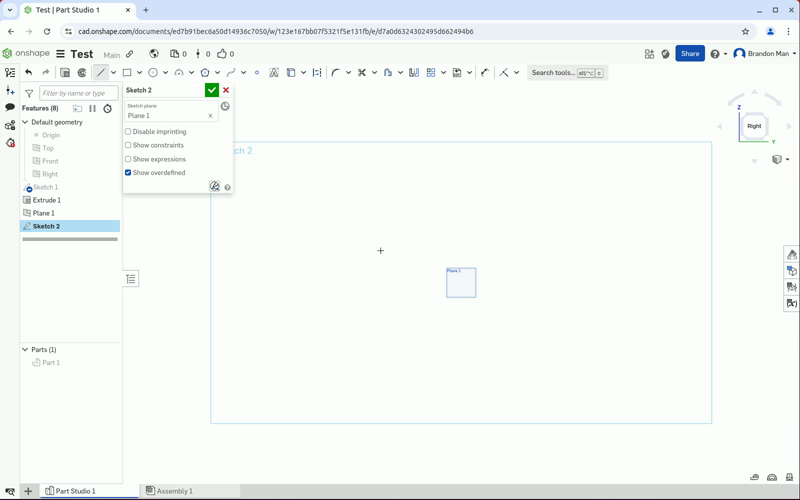
key_up(shift)
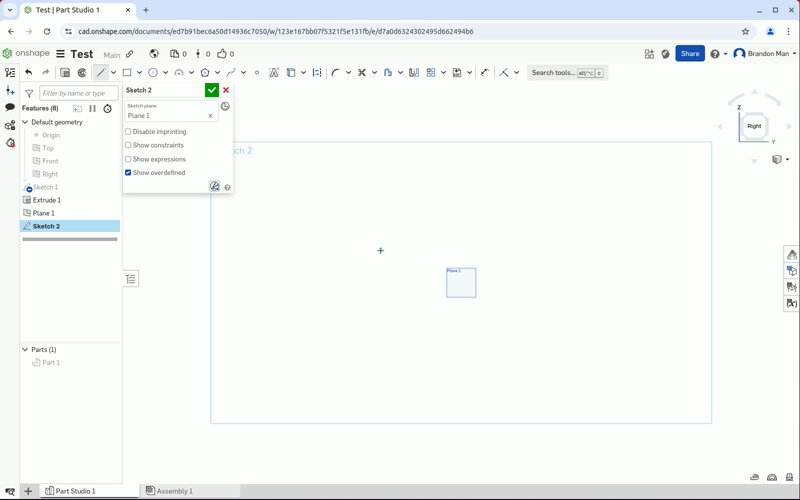
key_down(shift)
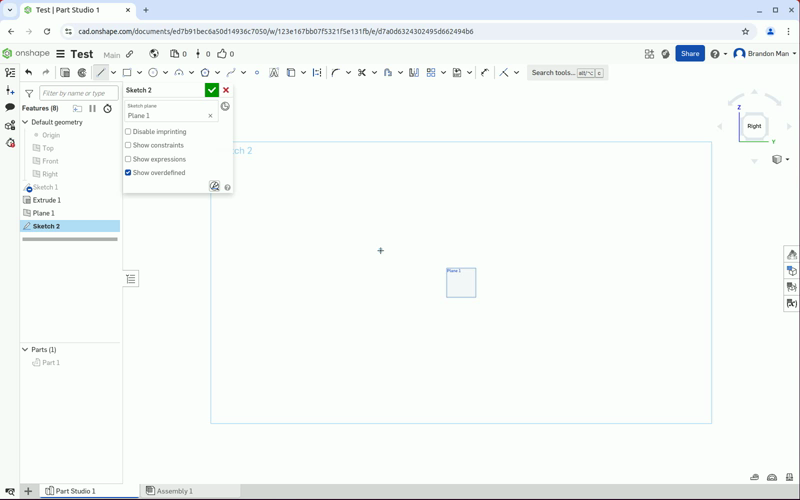
mouse_move(440, 170)
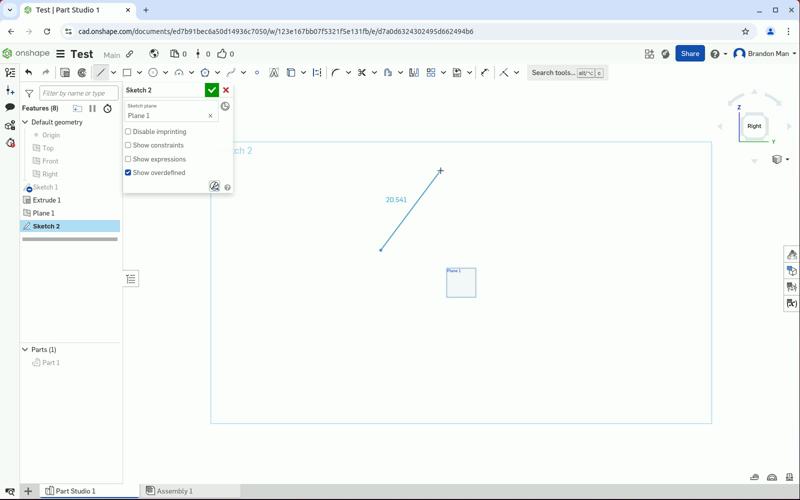
click(440, 170)
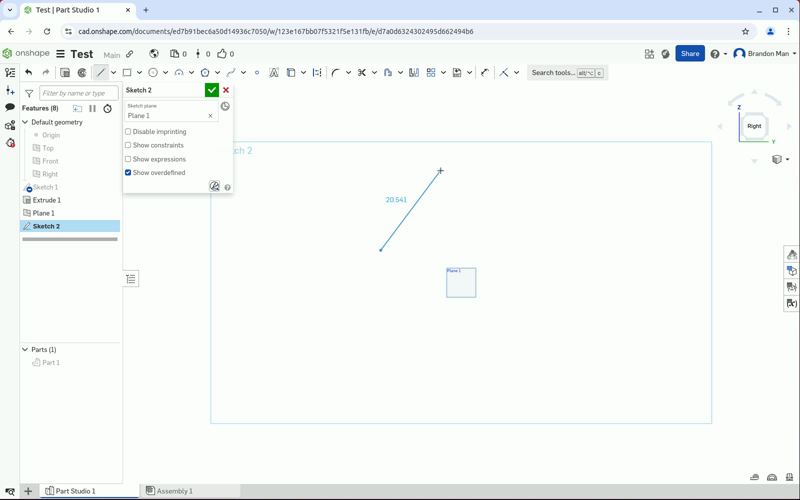
key_up(shift)
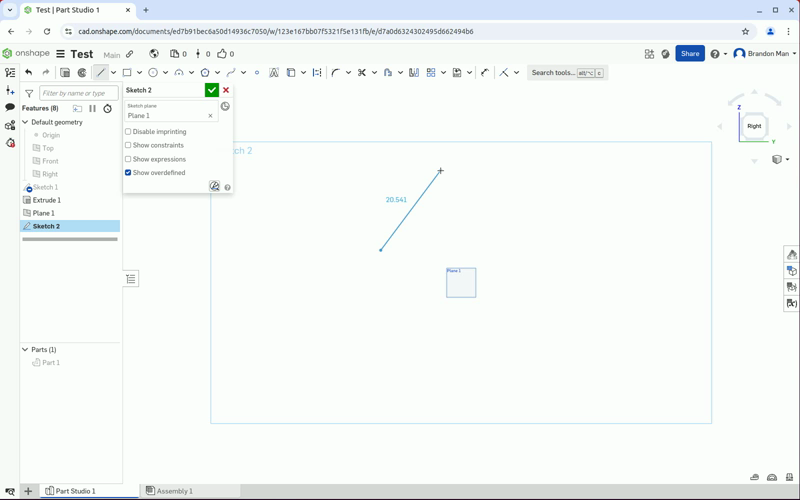
key_down(shift)
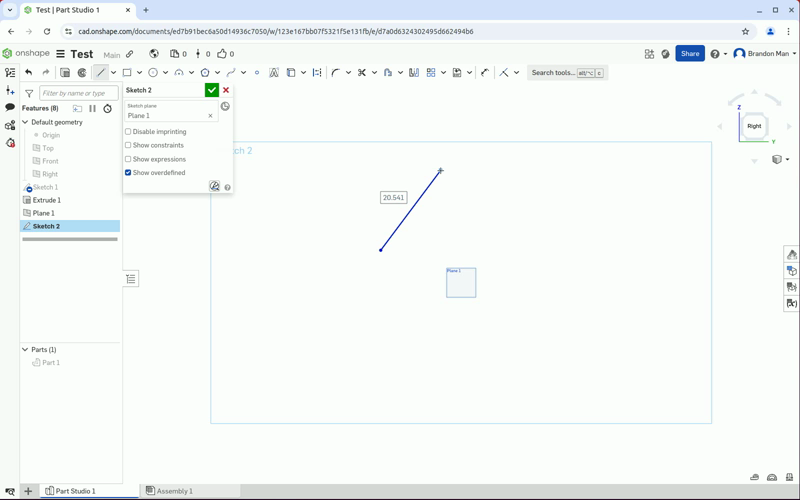
mouse_move(380, 170)
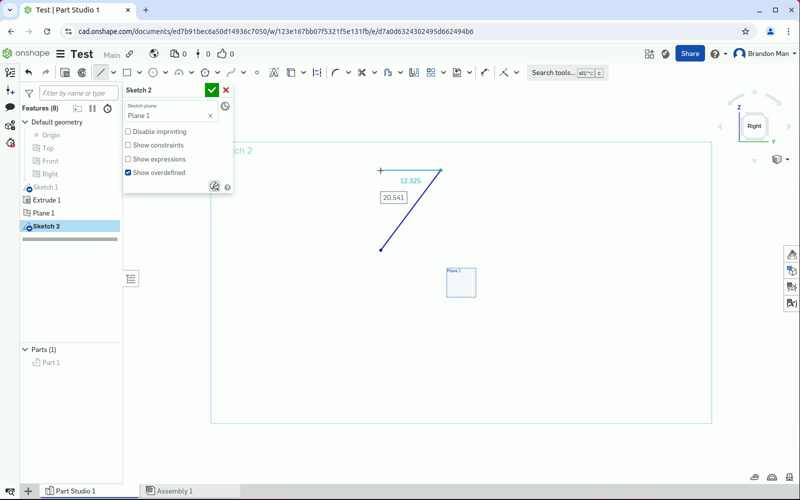
click(380, 170)
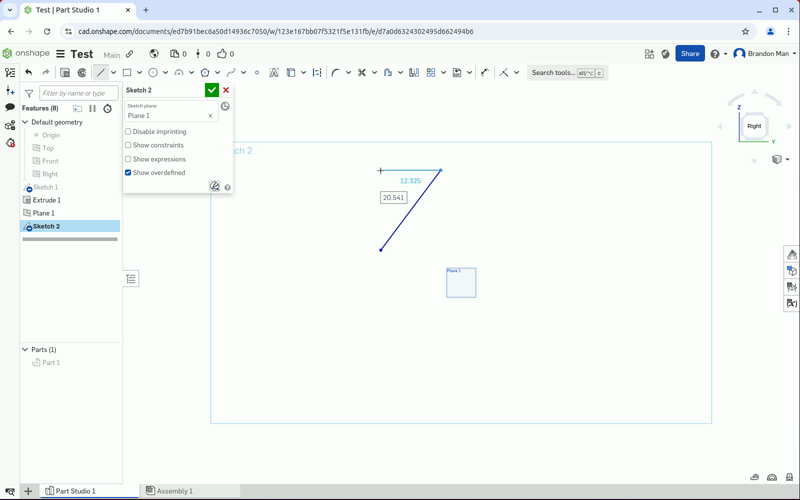
key_up(shift)
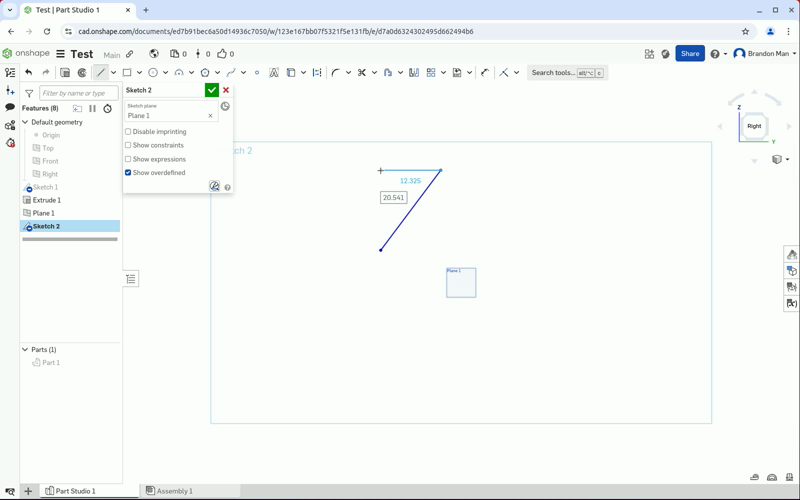
key_down(shift)
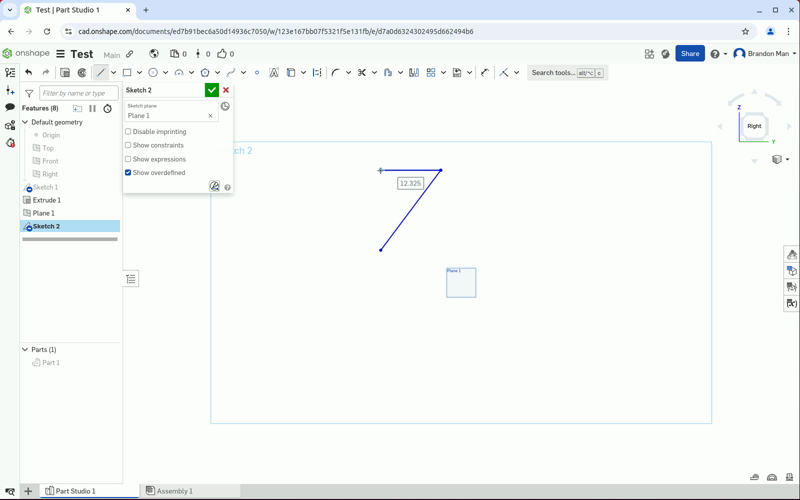
mouse_move(380, 250)
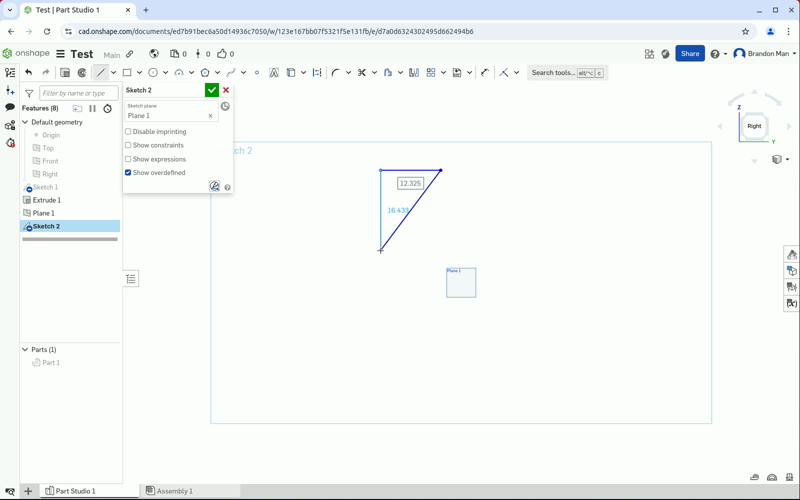
key_up(shift)
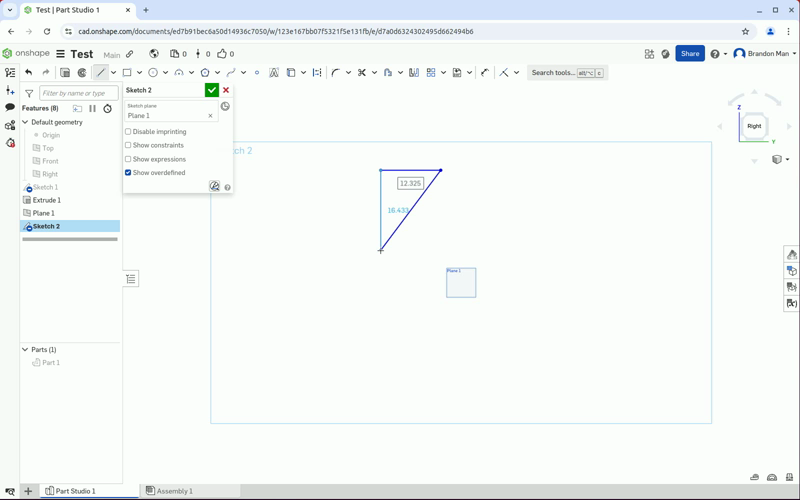
click(380, 250)
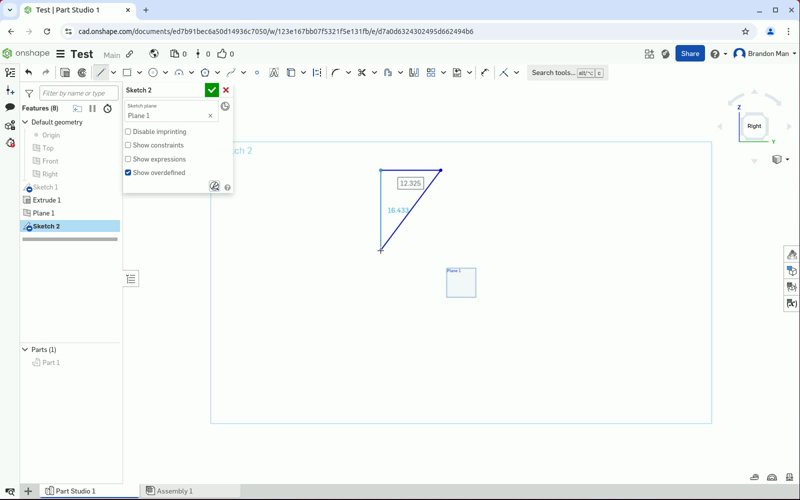
key(esc)
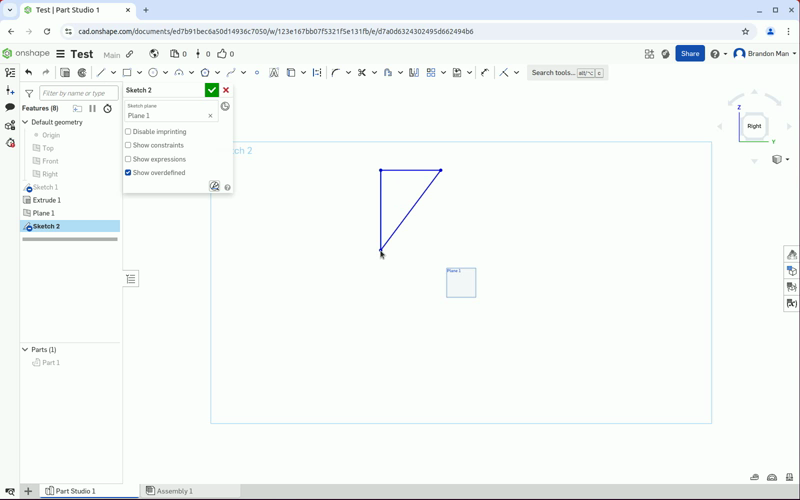
mouse_move(407, 176)
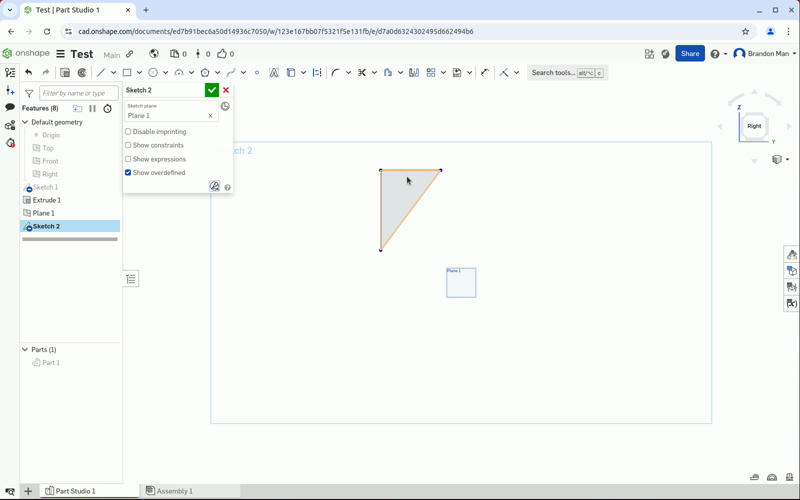
click(407, 176)
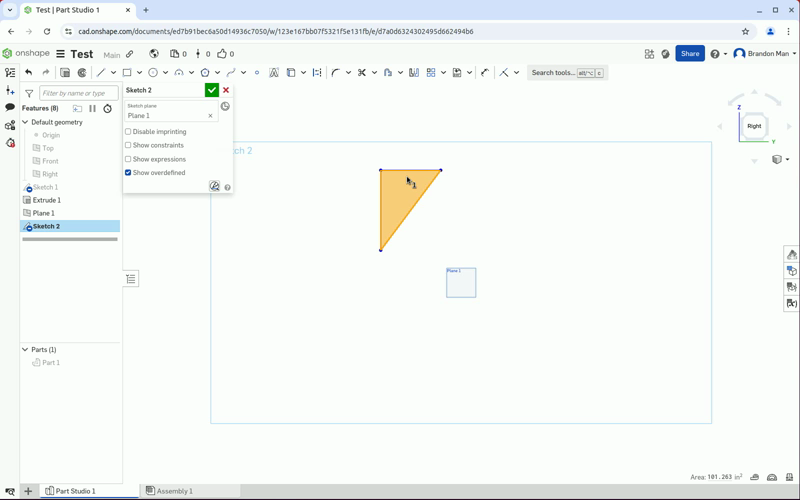
mouse_move(73, 352)
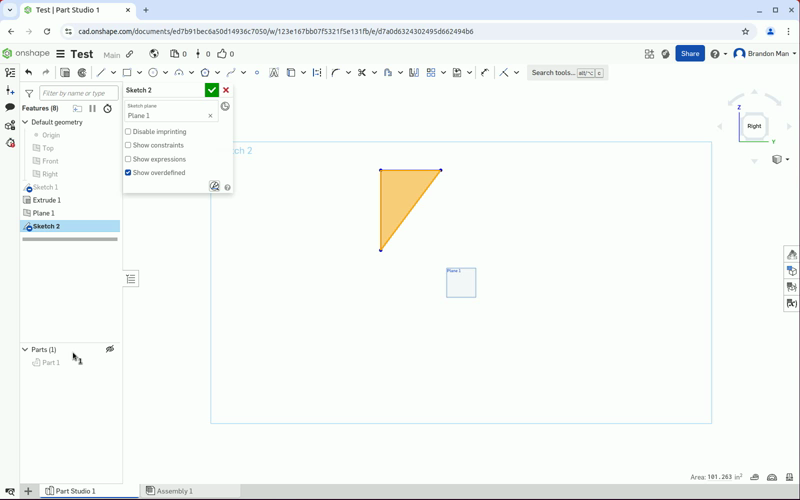
key(shift+y)
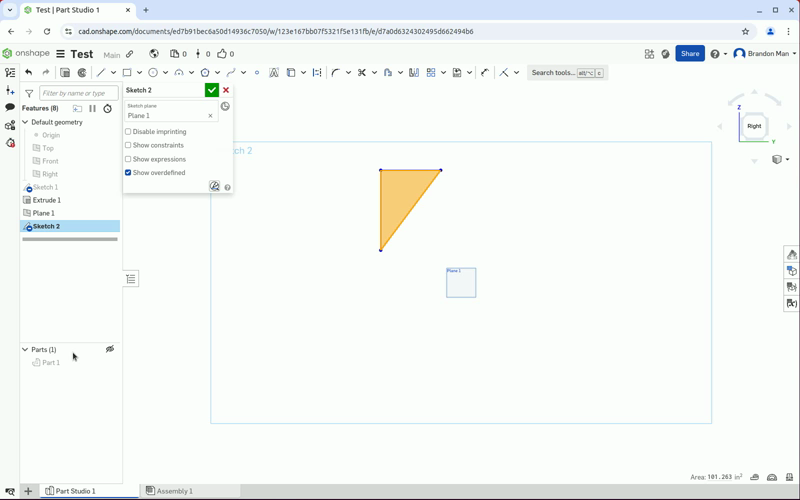
key(shift+e)
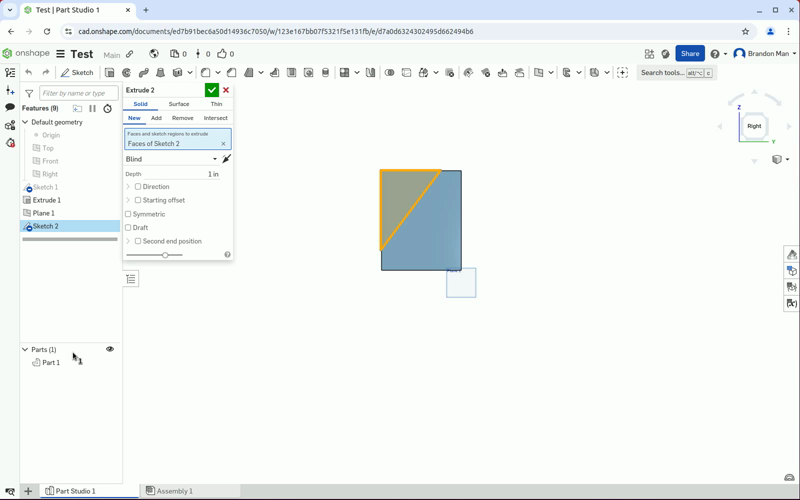
mouse_move(143, 106)
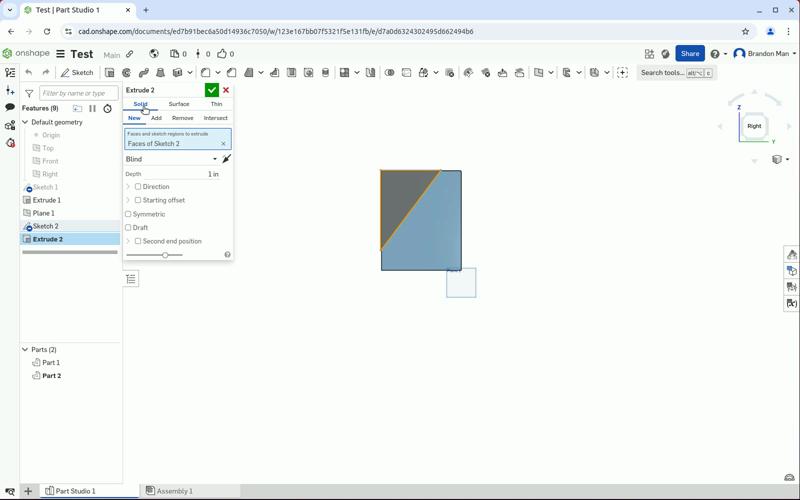
click(143, 106)
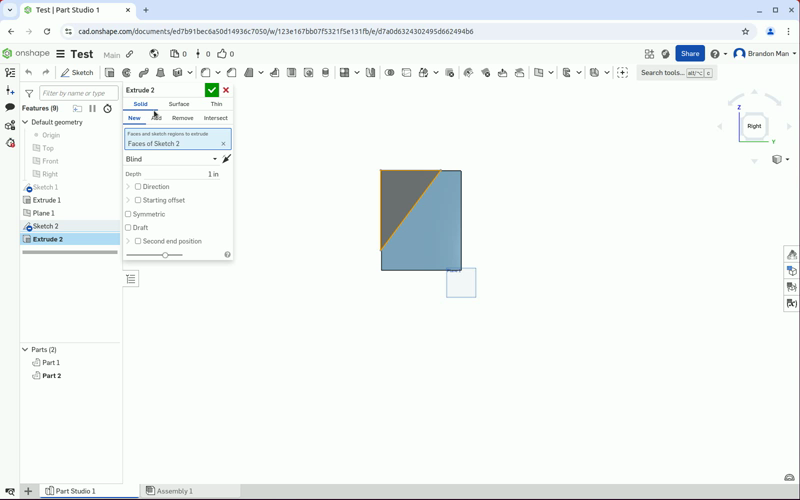
mouse_move(186, 120)
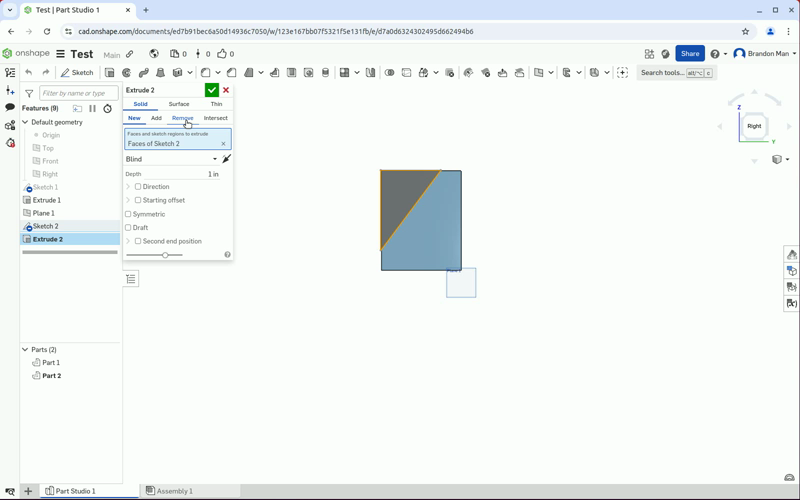
click(186, 120)
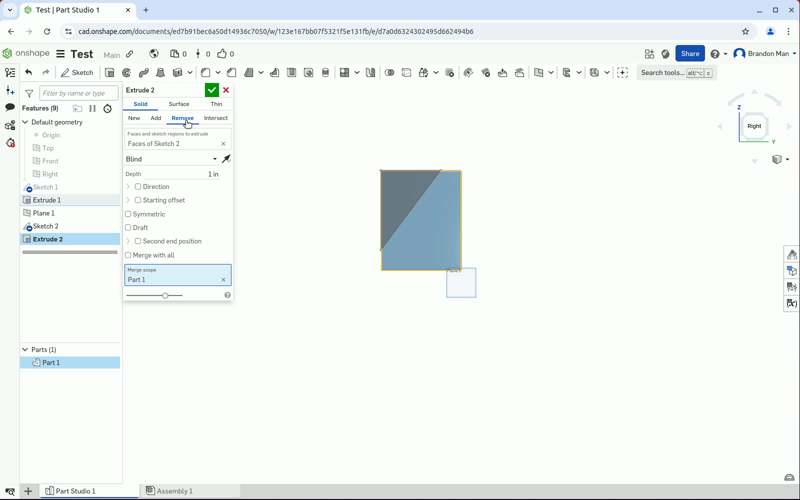
key(tab, 4)
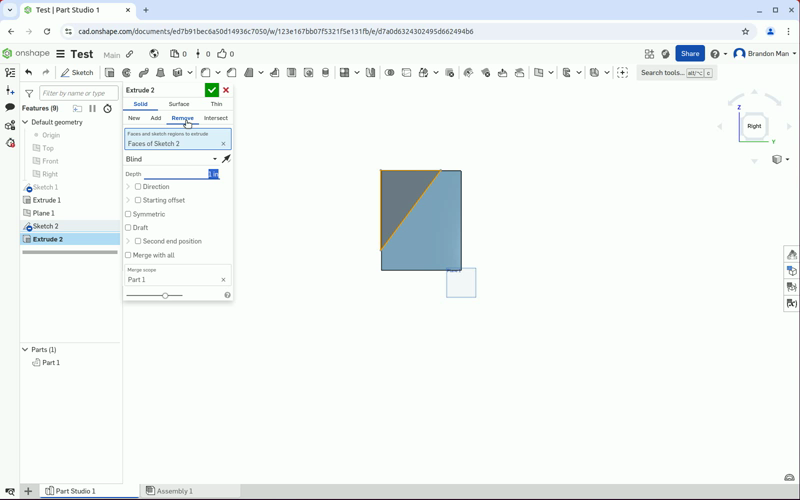
text(16.368)
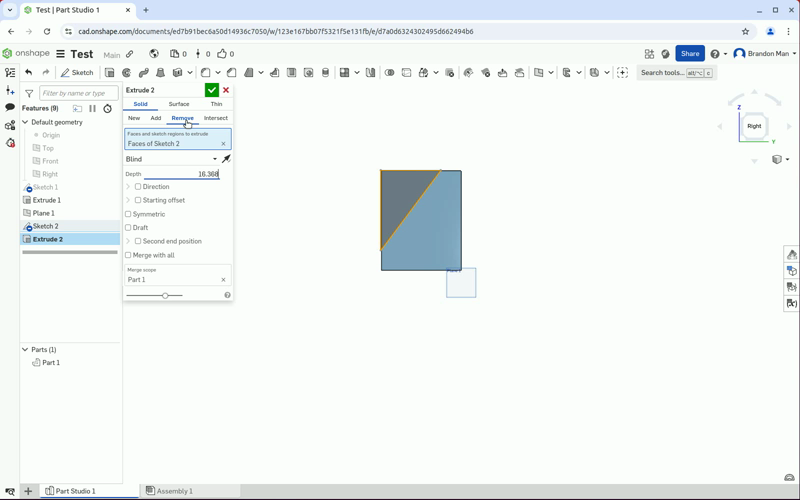
key(tab, 6)
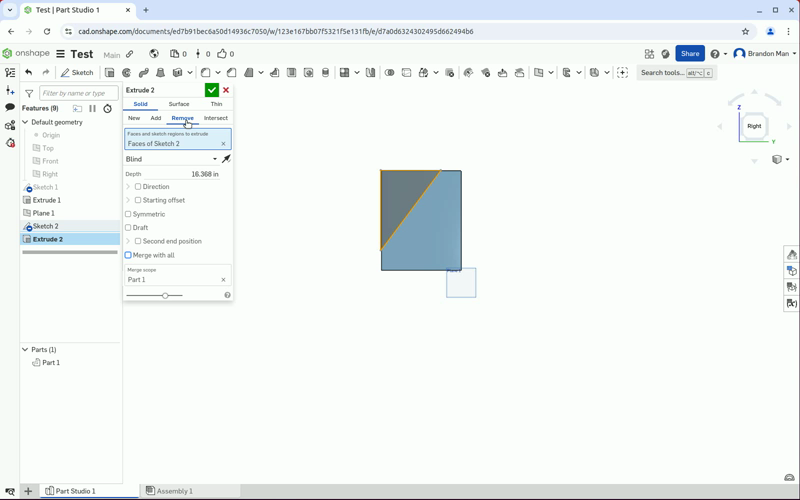
key(space)
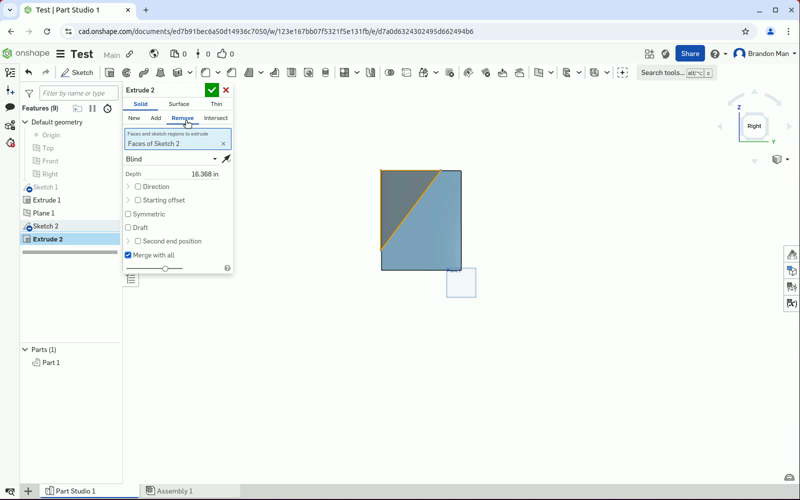
key(enter)
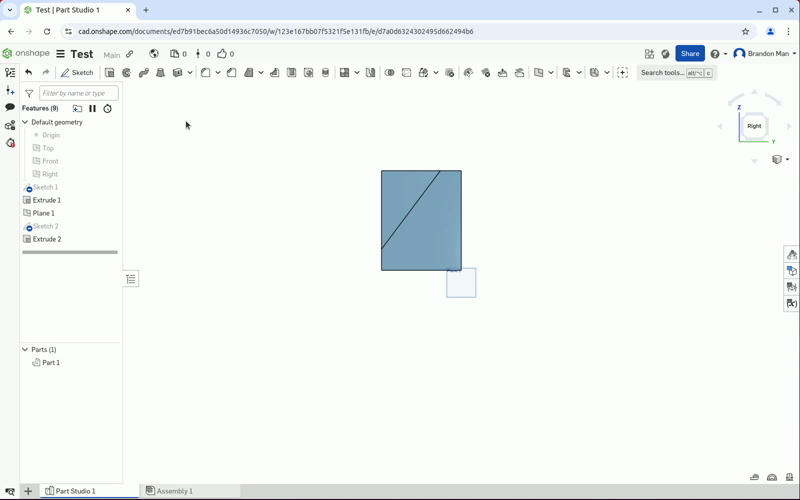
key(shift+h)
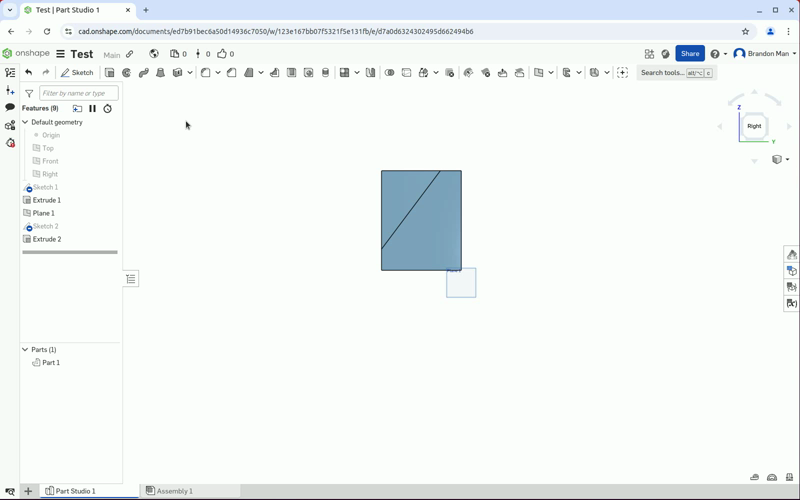
key(shift+h)
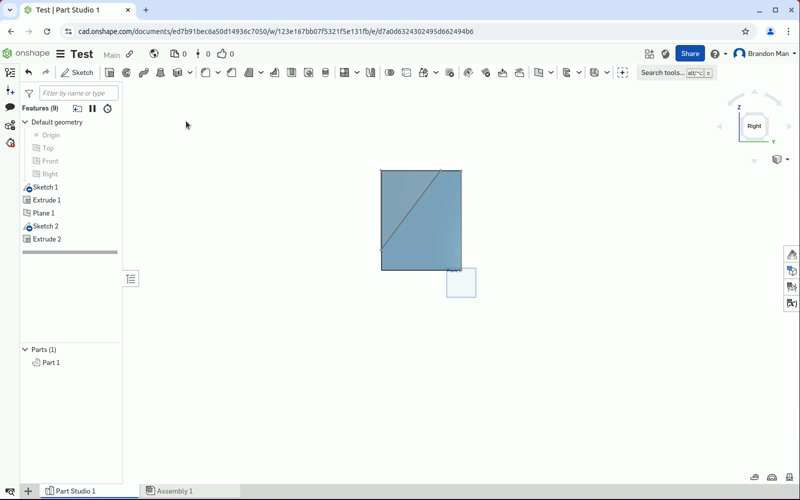
key(shift+7)
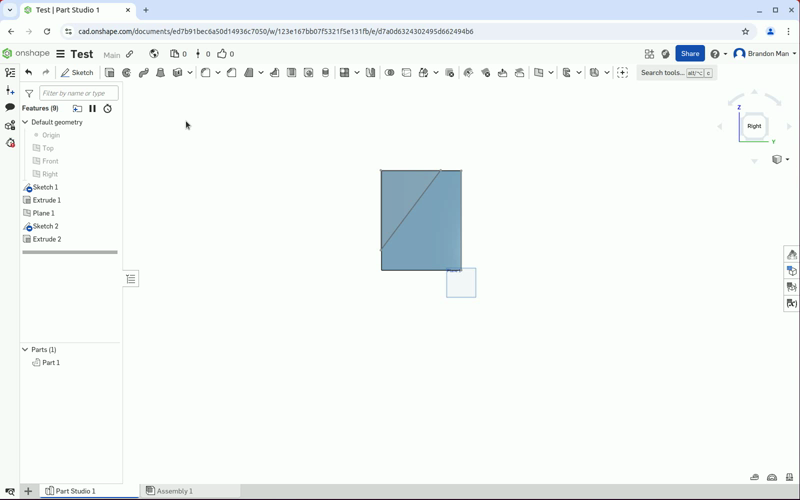
key(right, 2)
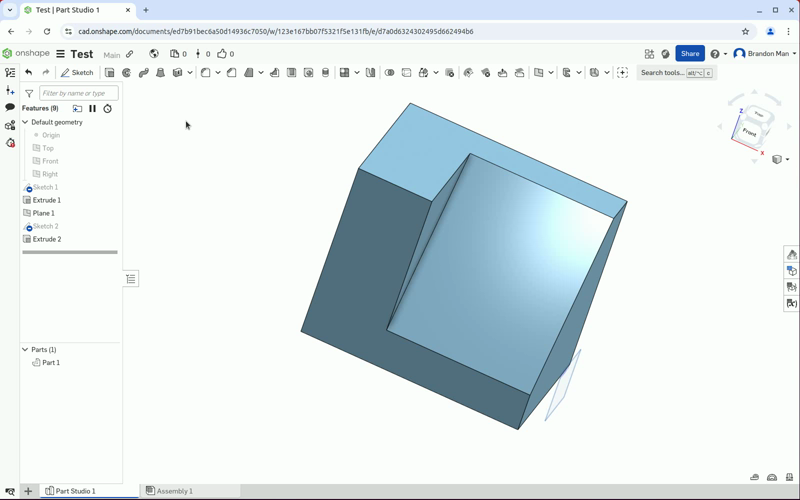
key(down, 2)
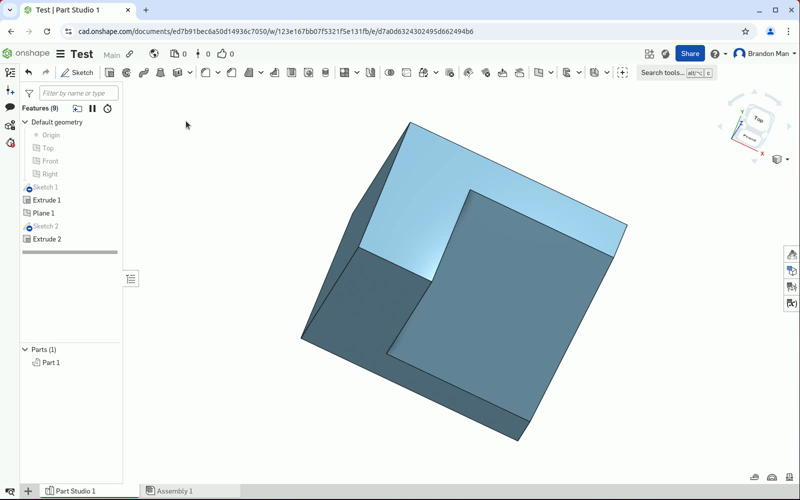
key(up, 2)
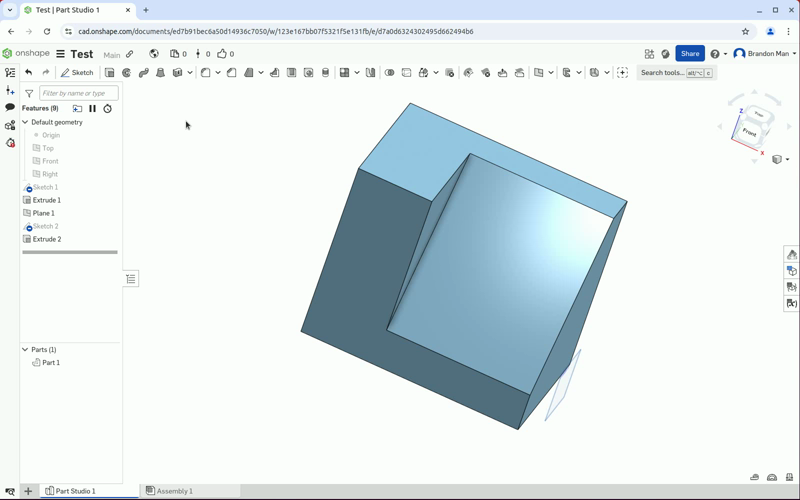
key(left, 2)
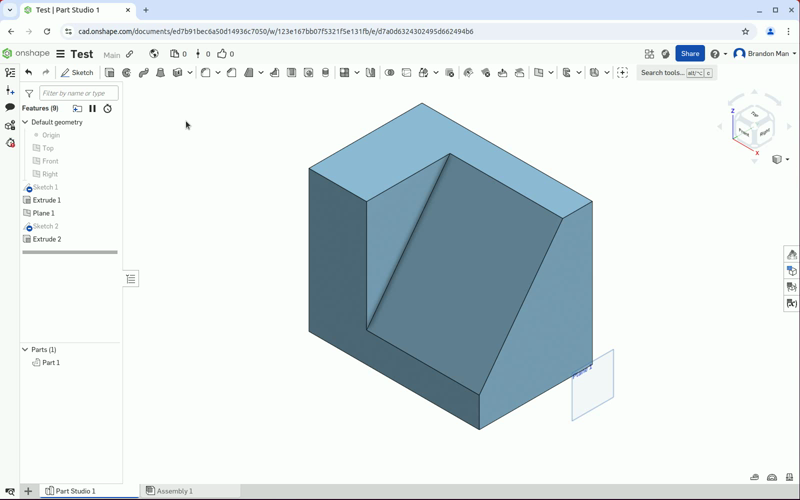
mouse_move(73, 189)
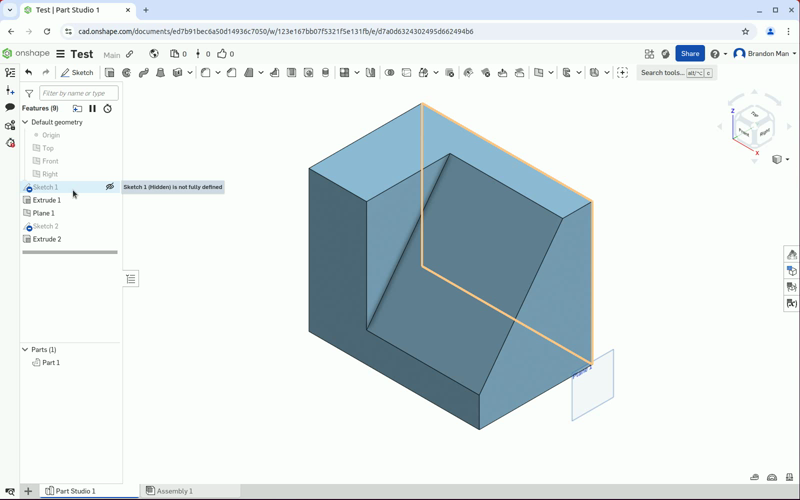
click(73, 189)